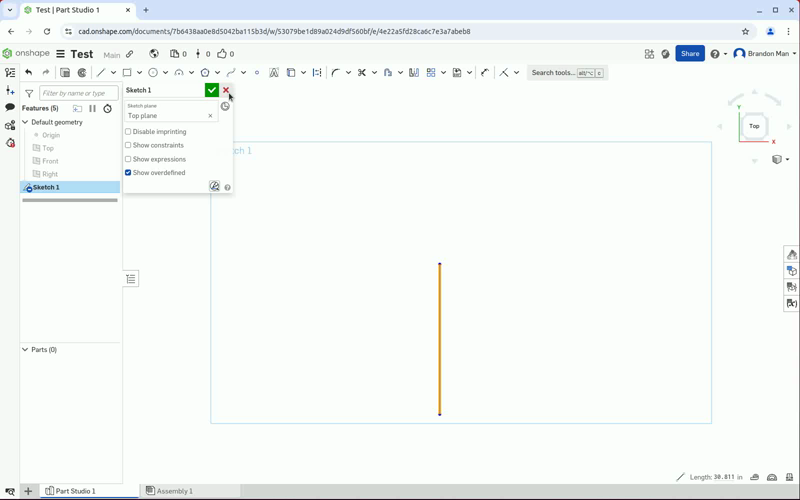
key(shift+h)
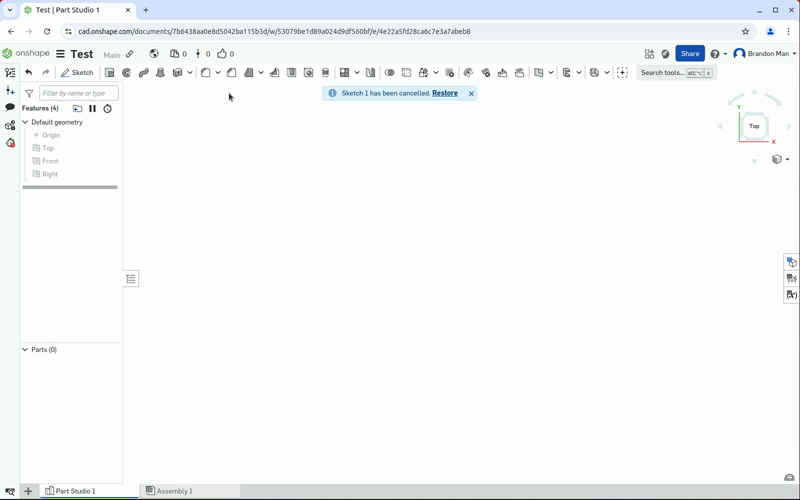
mouse_move(73, 352)
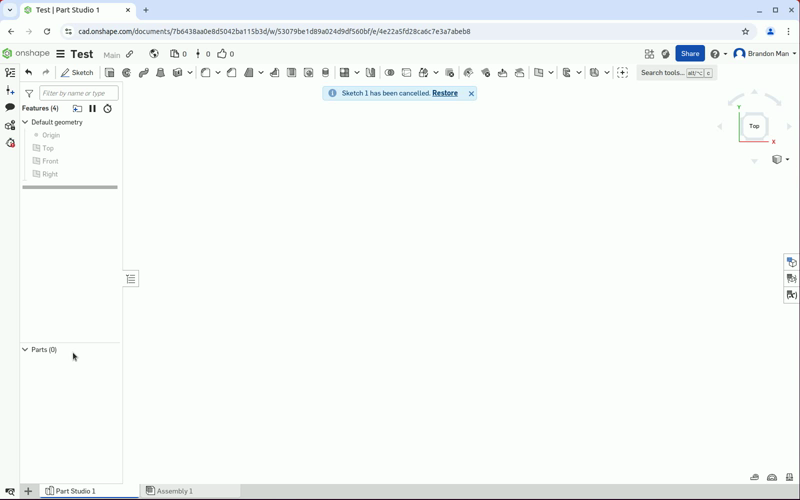
key(y)
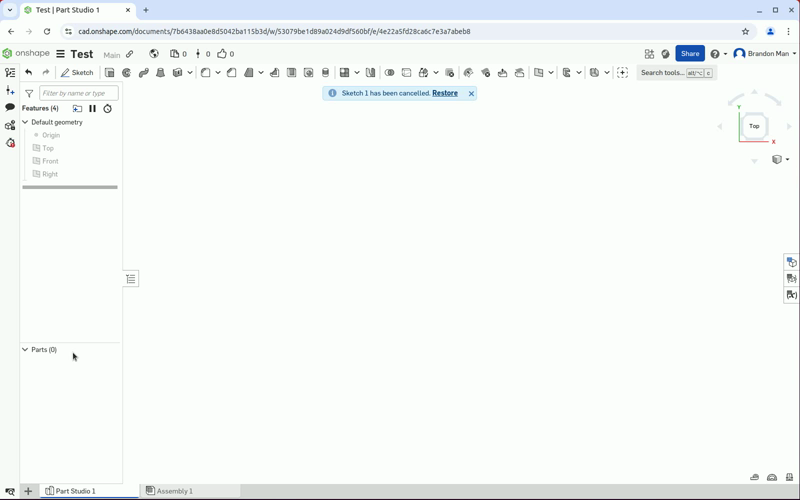
key(shift+p)
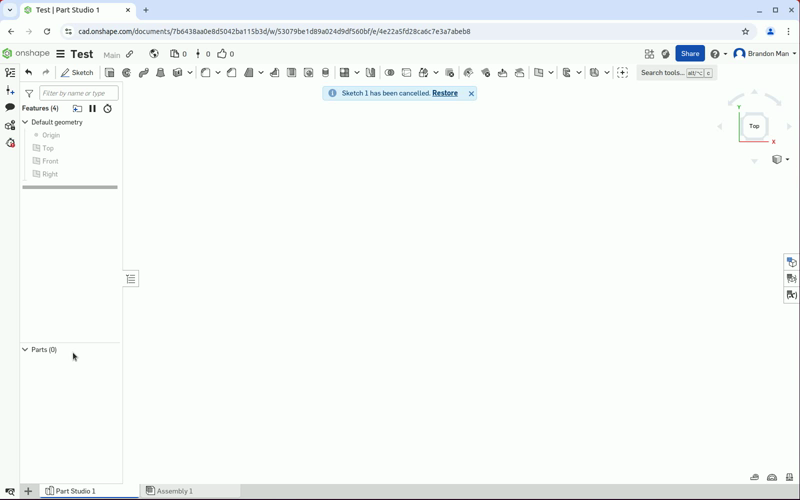
key(space)
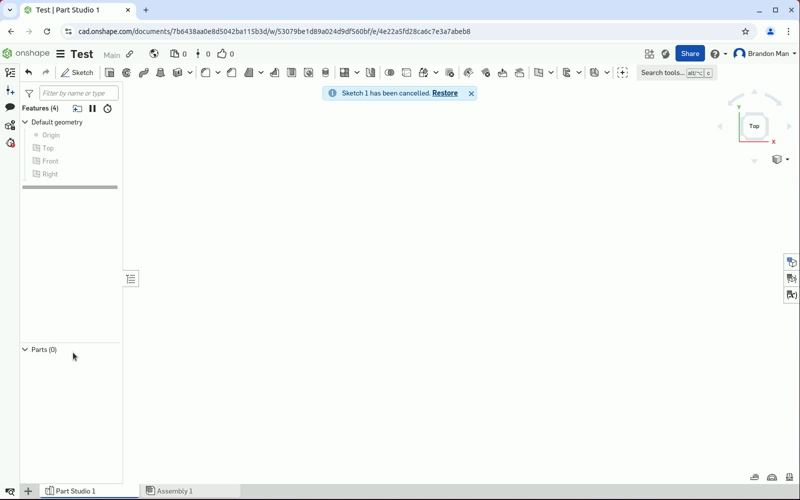
key_down(shift)
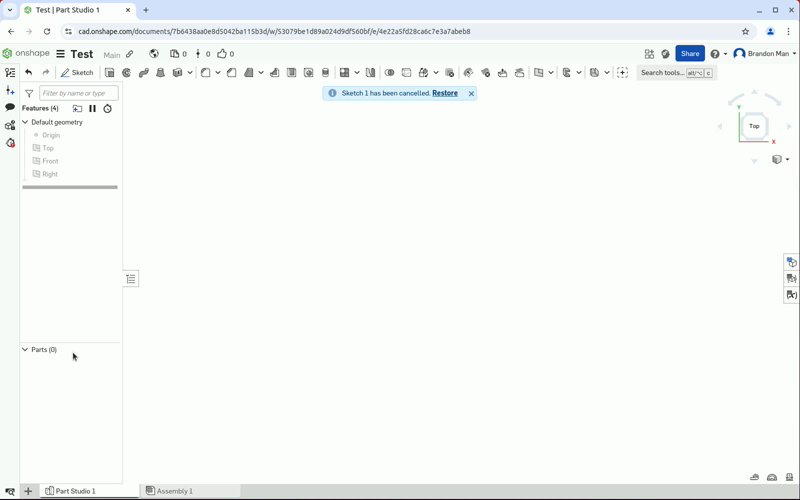
key(up)
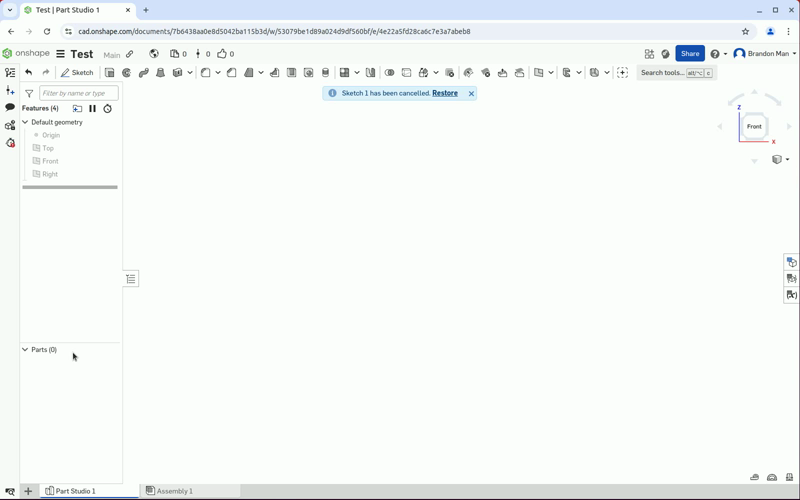
key_up(shift)
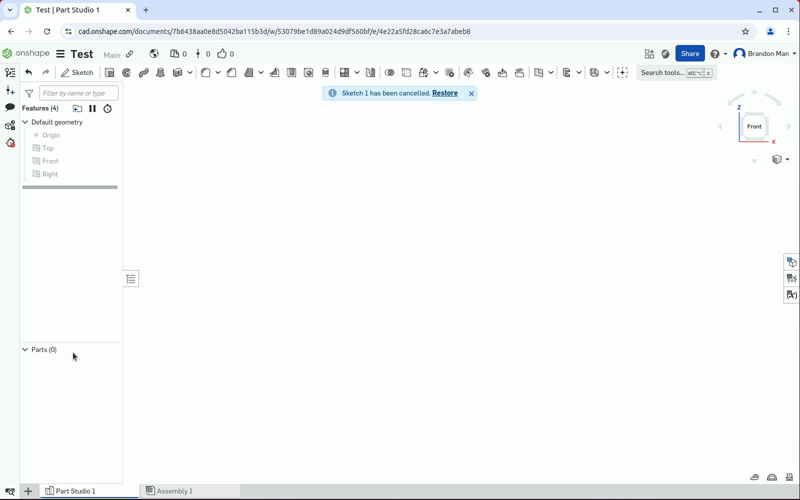
mouse_move(73, 352)
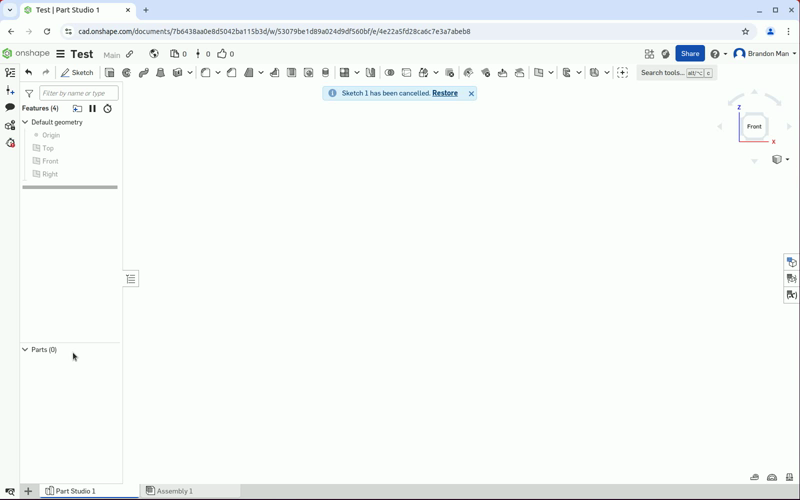
key(shift+y)
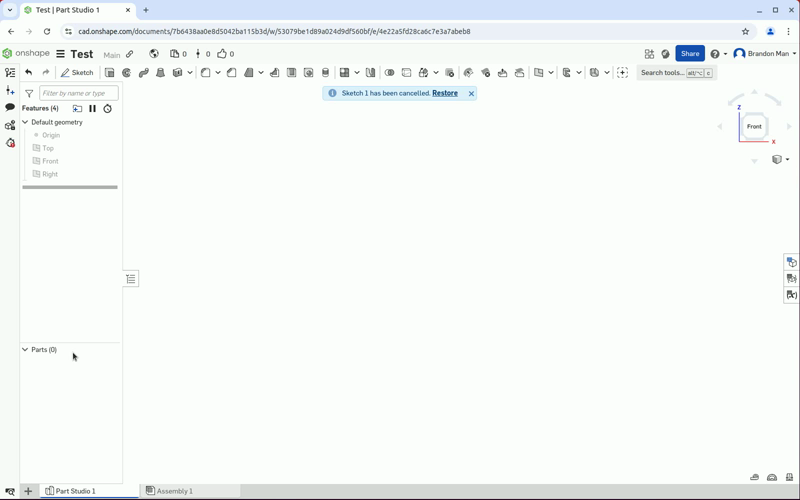
key(shift+s)
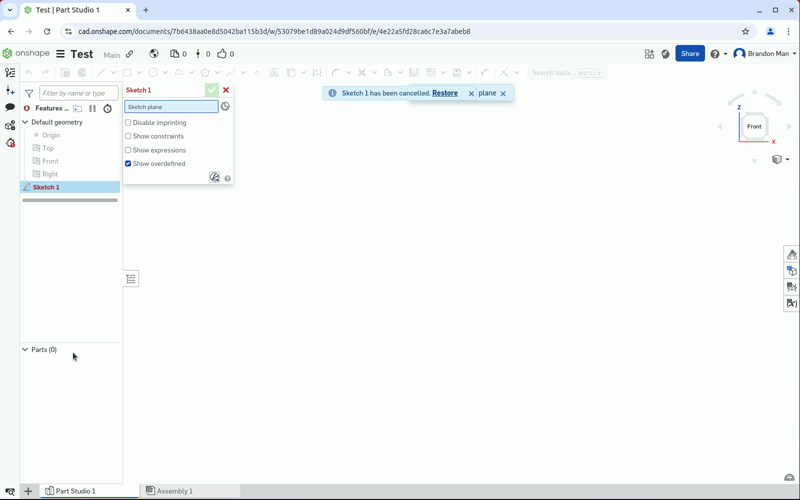
mouse_move(73, 163)
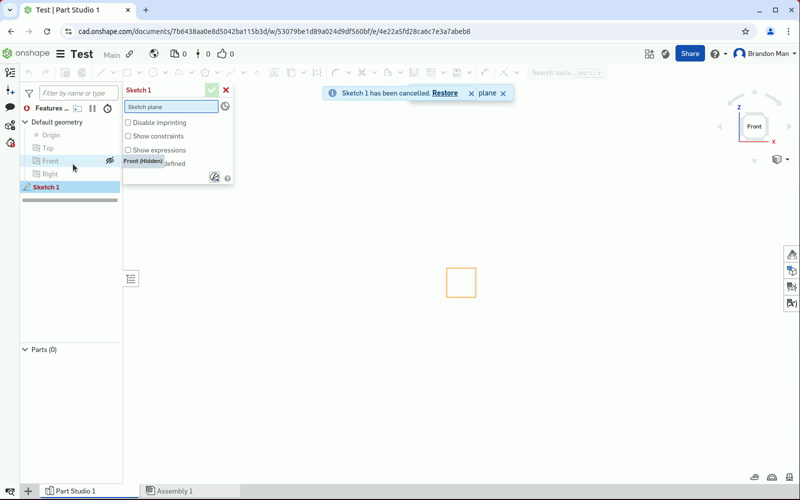
click(73, 163)
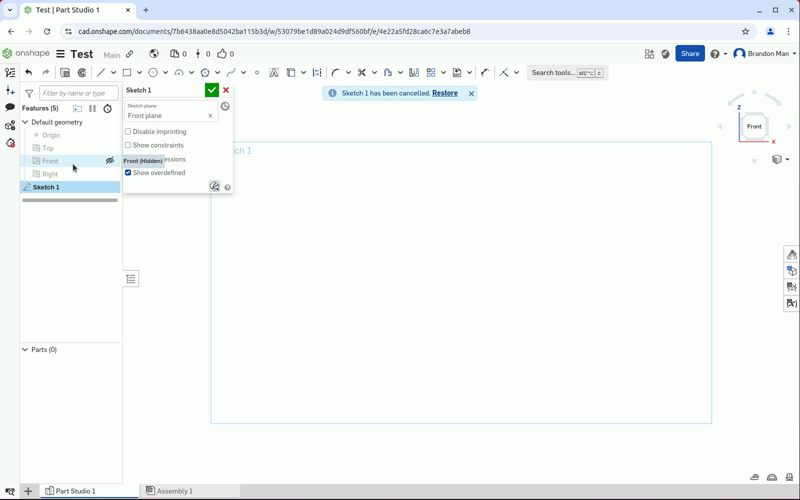
mouse_move(73, 352)
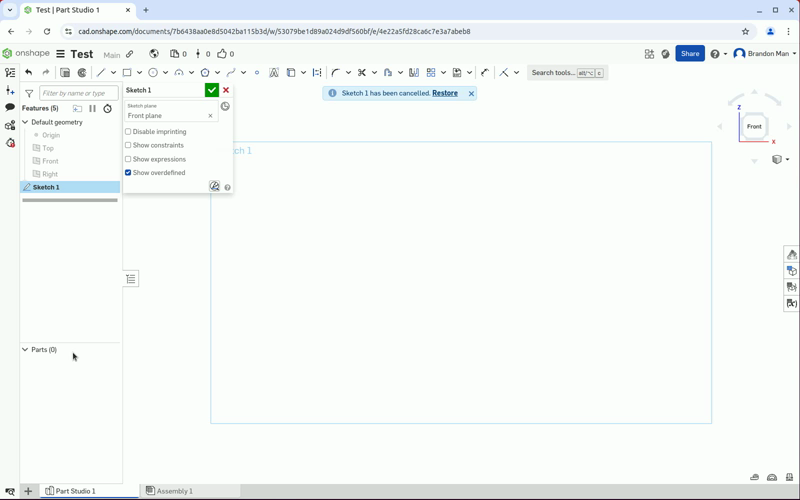
key(y)
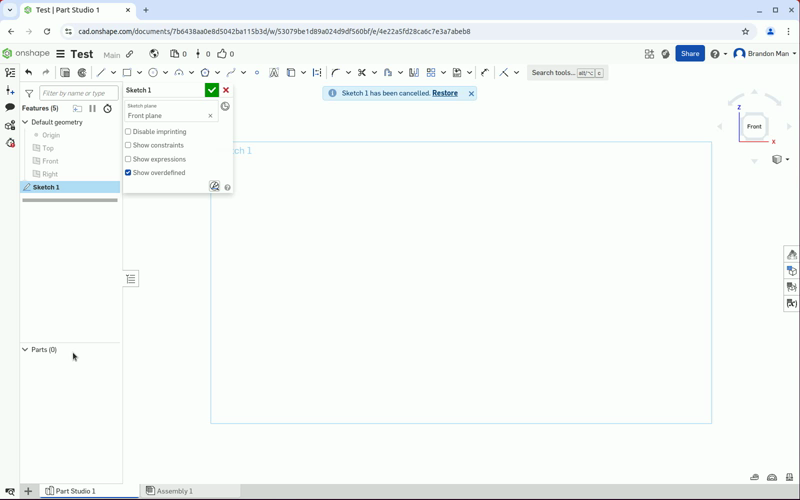
key(c)
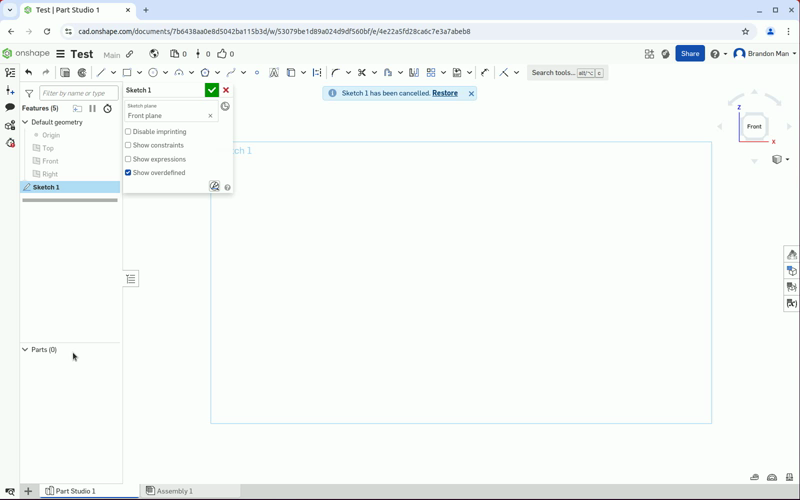
key_down(shift)
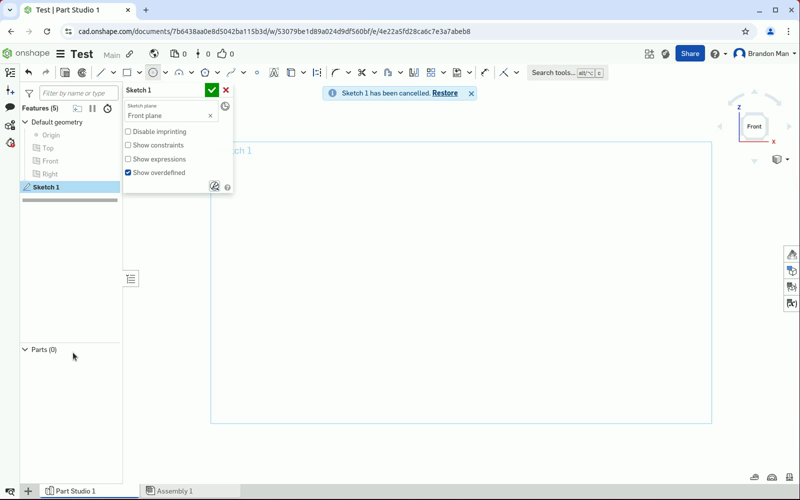
mouse_move(460, 282)
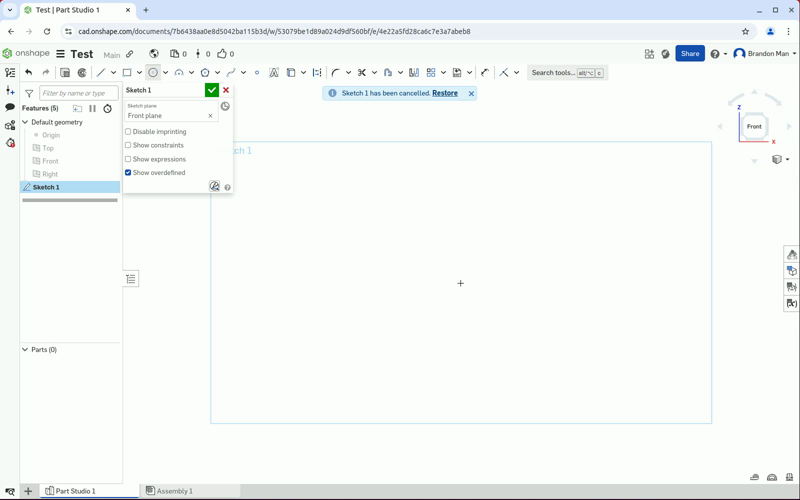
click(460, 282)
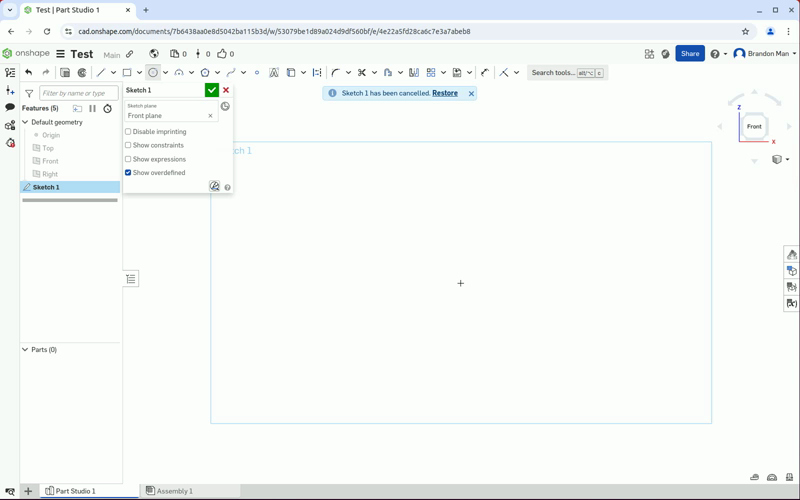
key_up(shift)
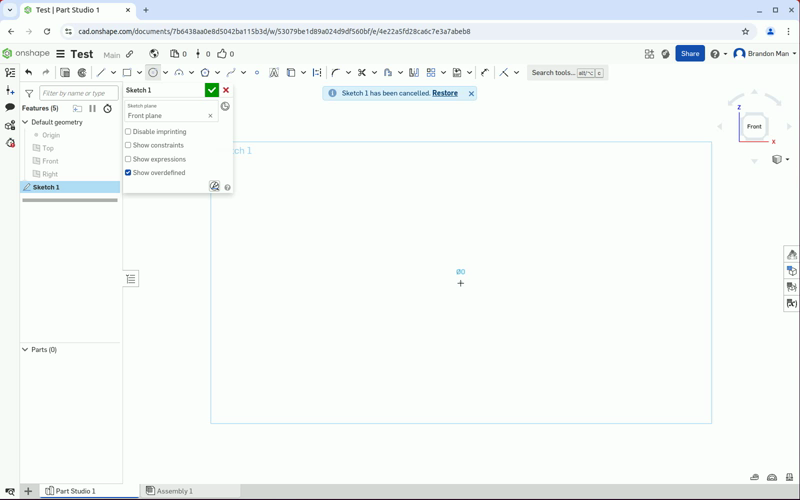
mouse_move(501, 282)
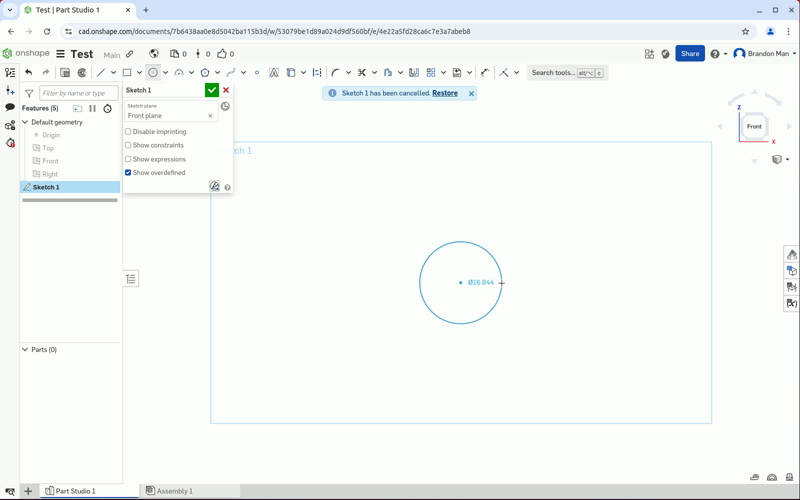
click(501, 282)
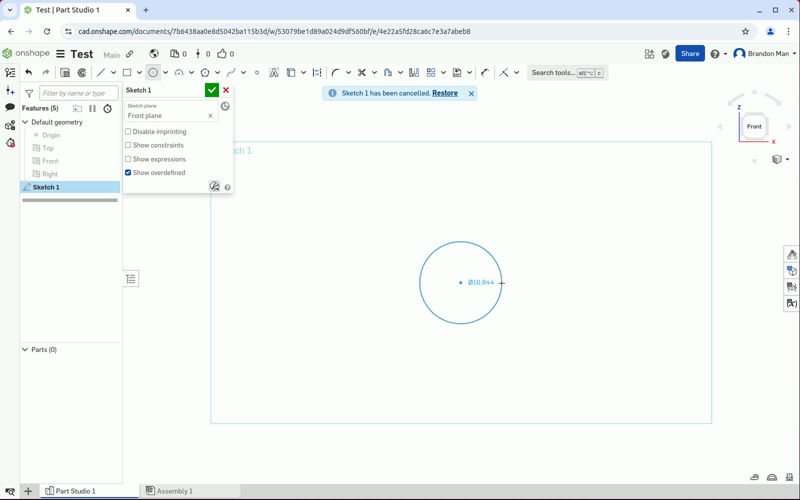
key(esc)
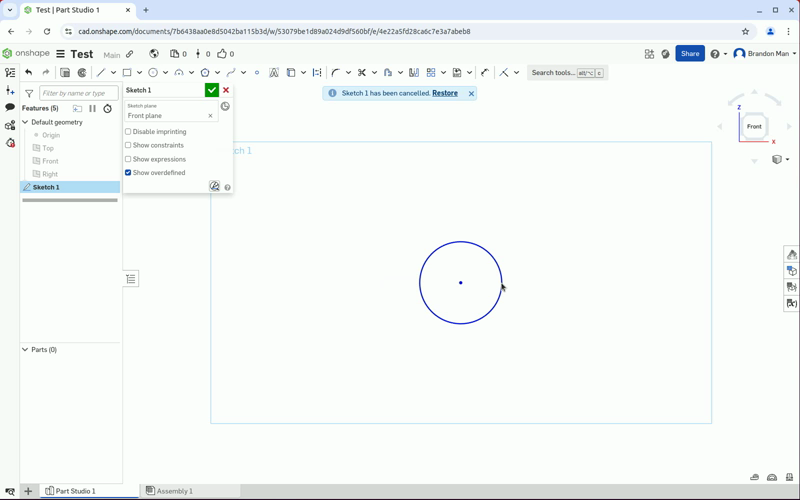
key(c)
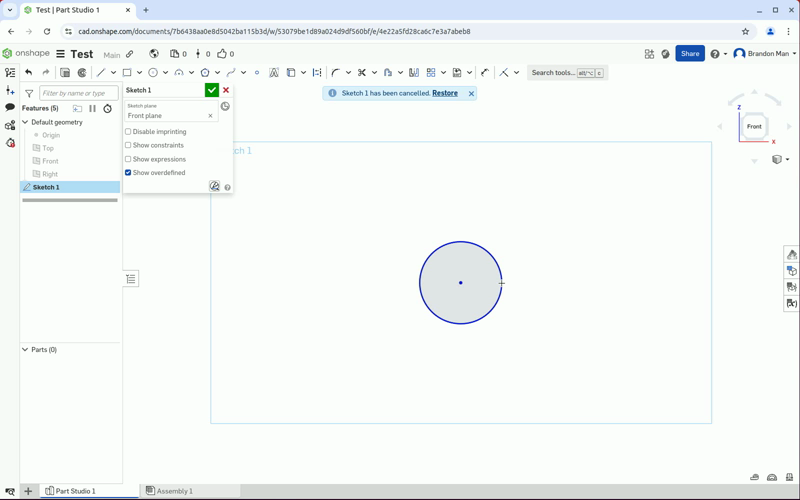
key_down(shift)
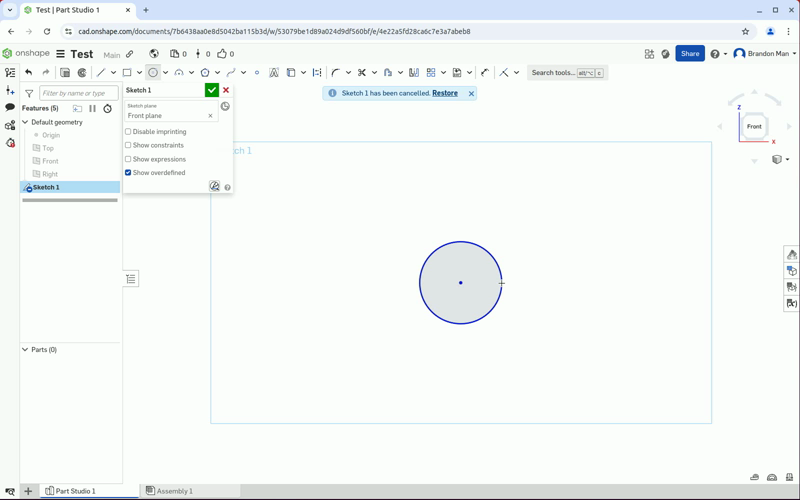
mouse_move(460, 282)
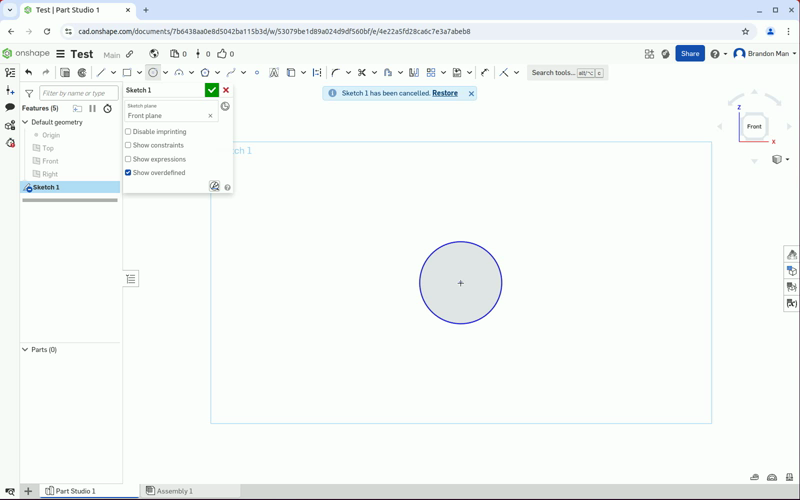
click(460, 282)
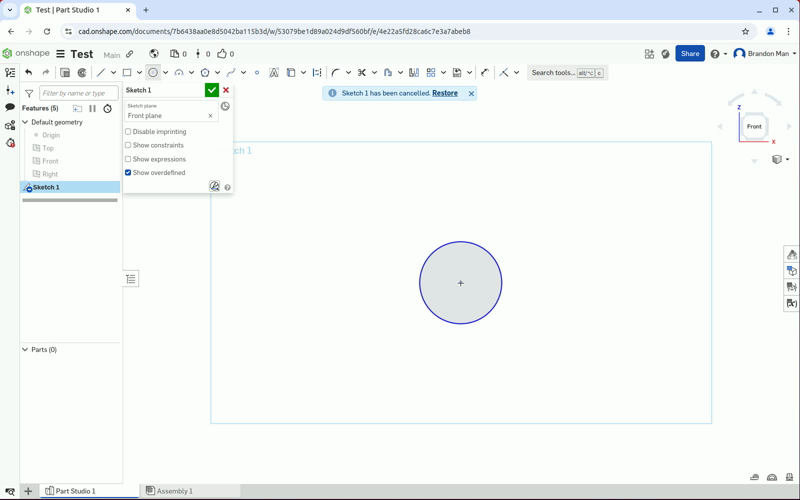
key_up(shift)
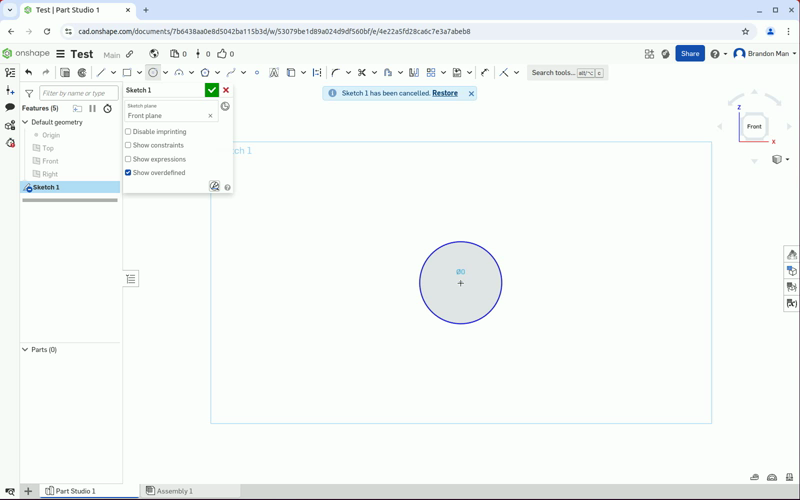
mouse_move(492, 282)
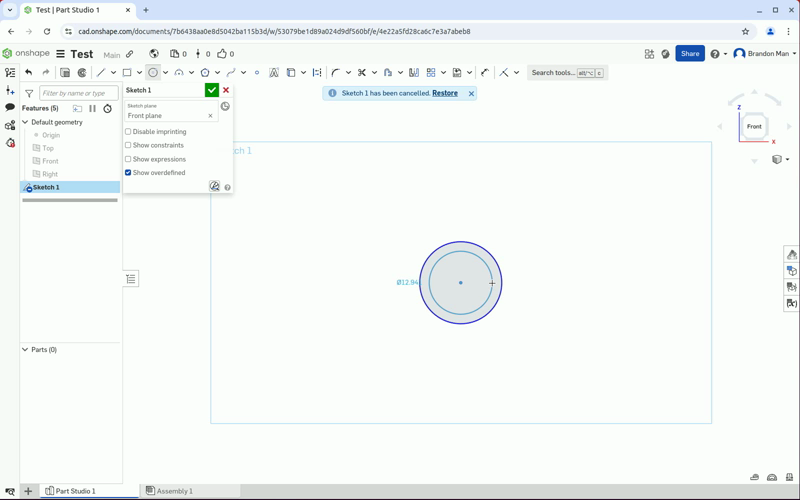
click(492, 282)
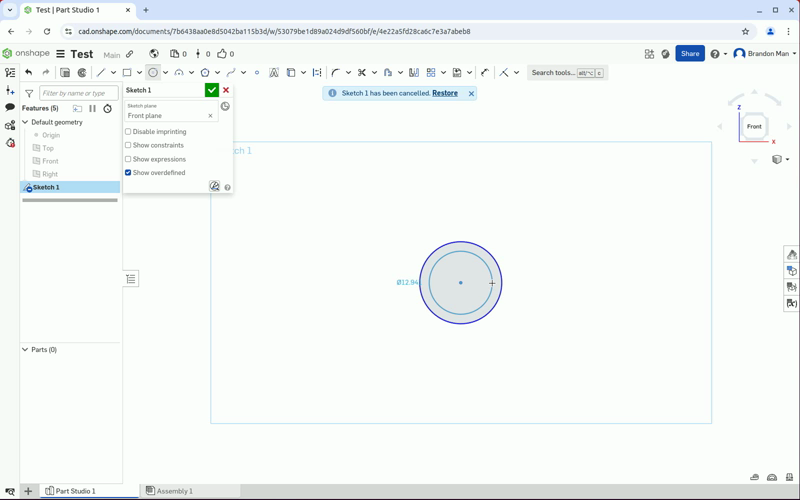
key(esc)
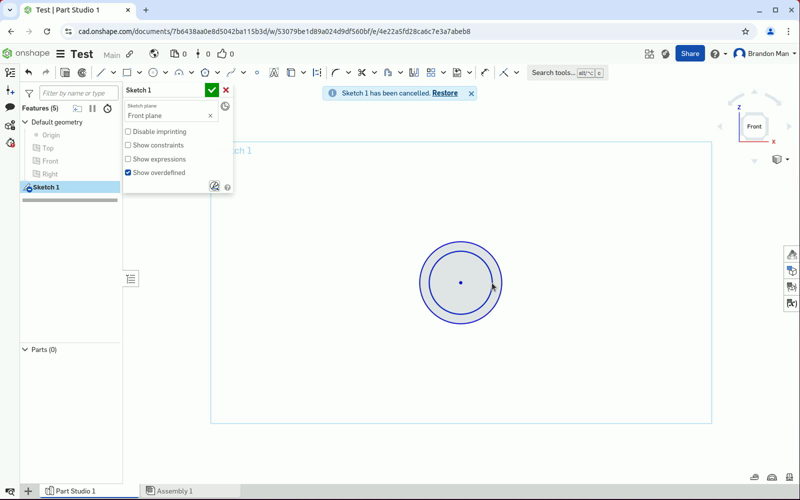
mouse_move(432, 305)
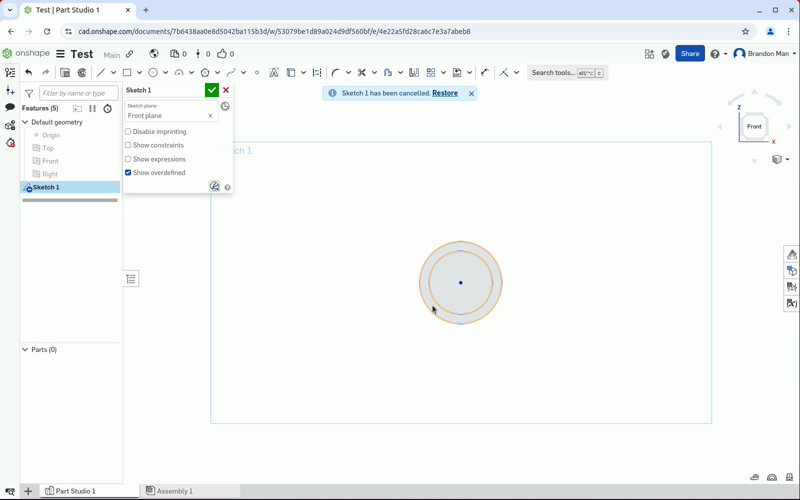
click(432, 305)
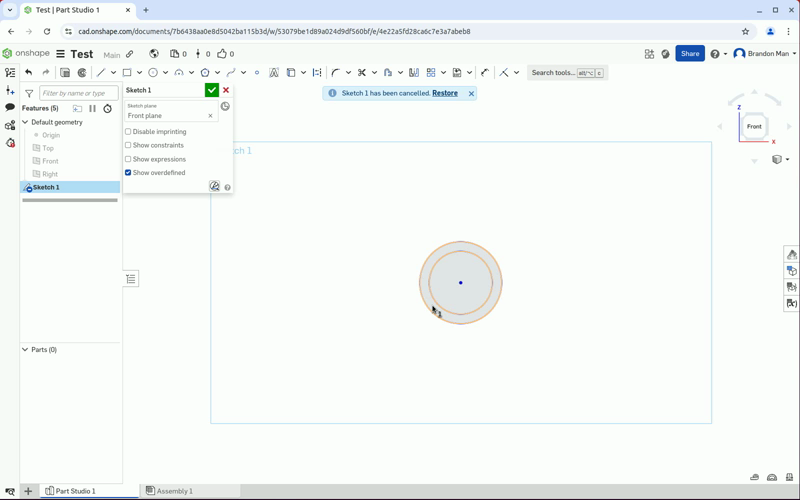
mouse_move(73, 352)
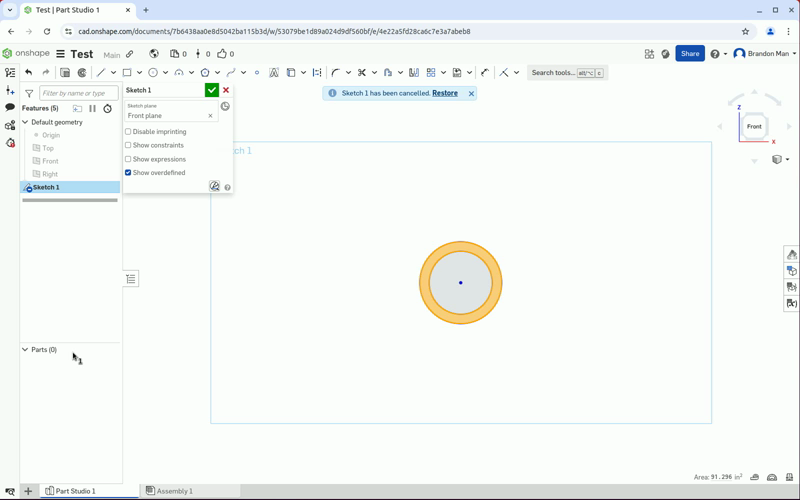
key(shift+y)
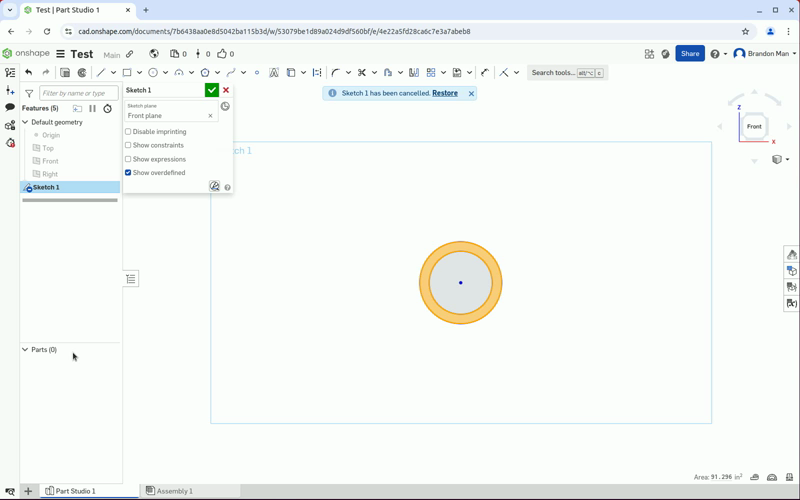
key(shift+e)
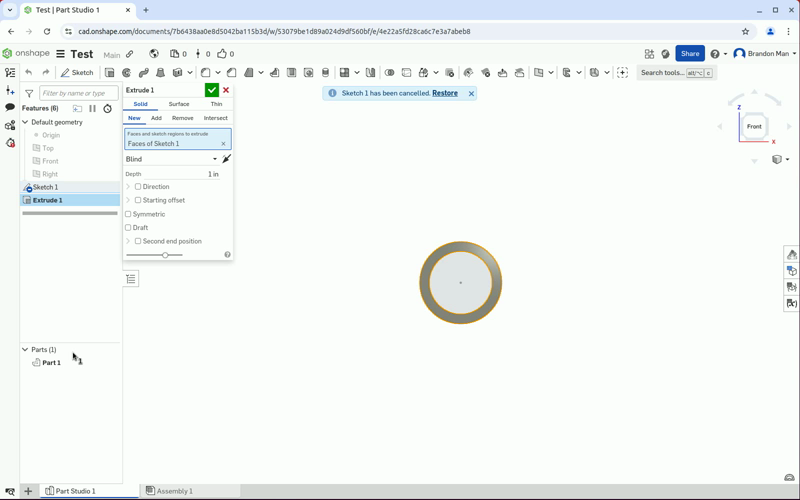
mouse_move(143, 106)
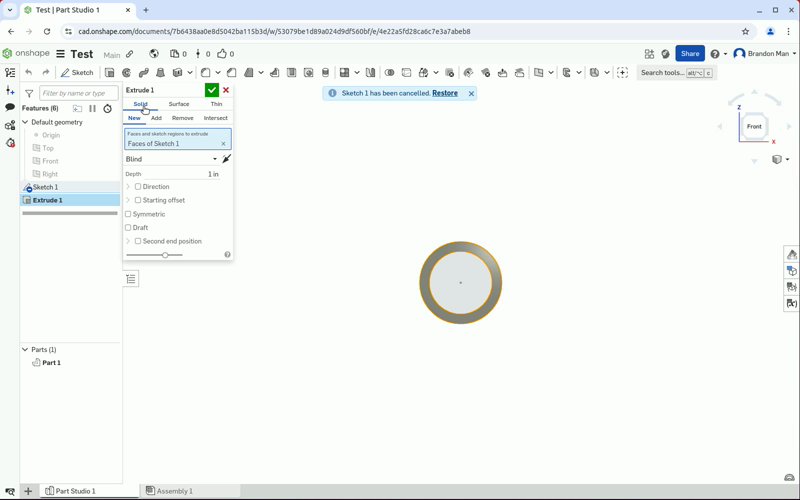
click(143, 106)
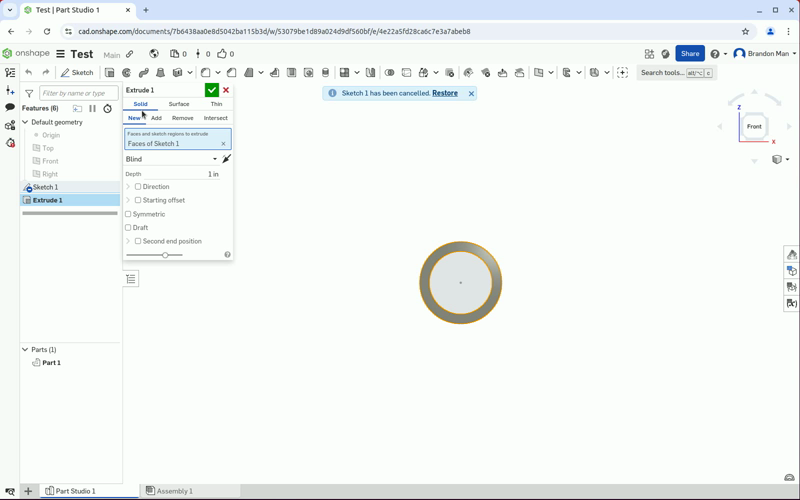
mouse_move(137, 120)
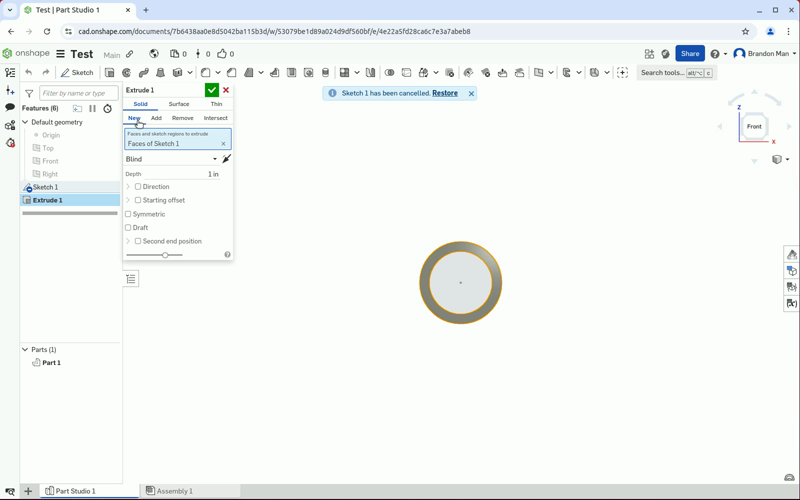
click(137, 120)
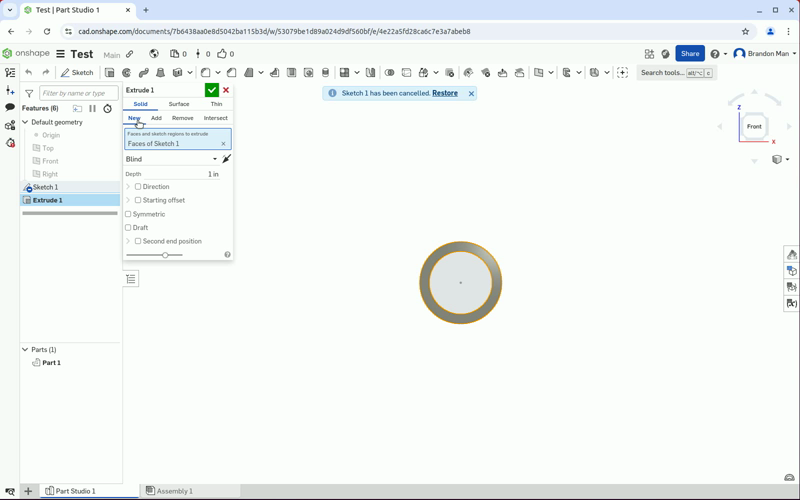
key(tab, 4)
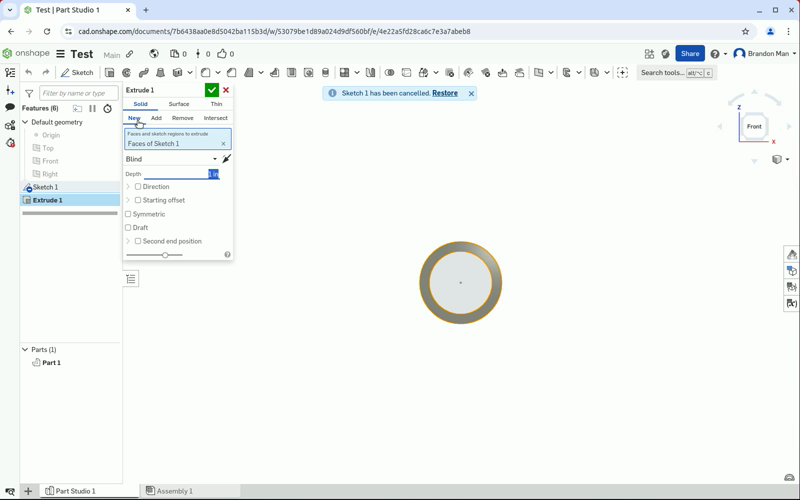
text(2.889)
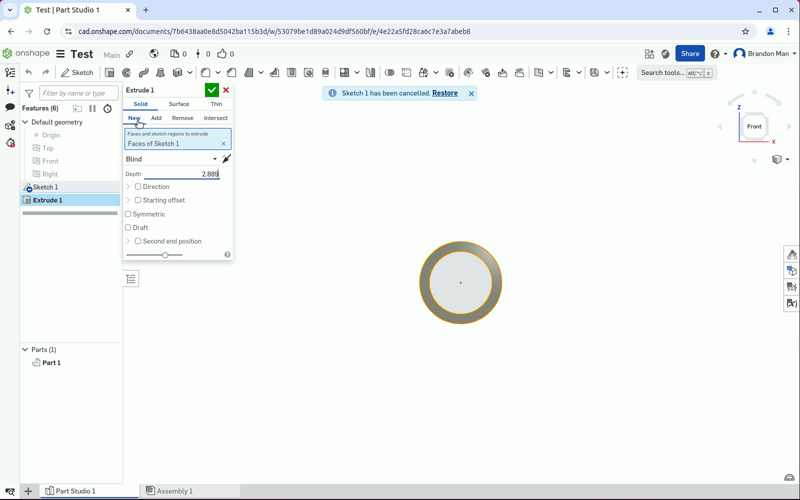
key(enter)
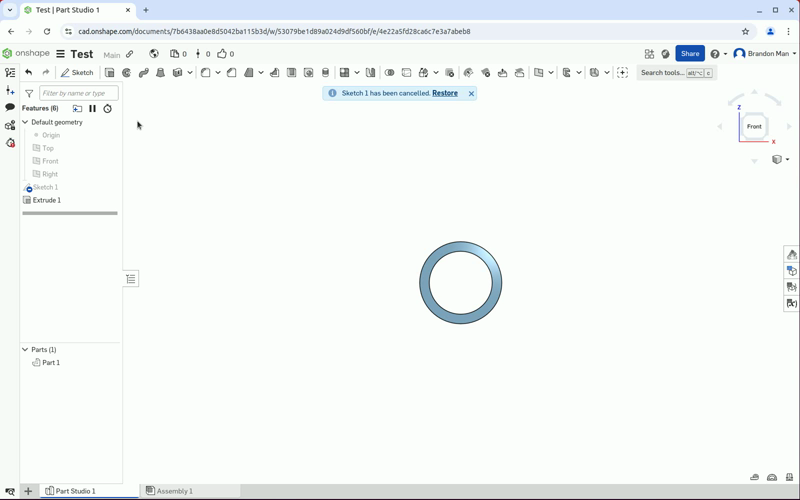
key(shift+h)
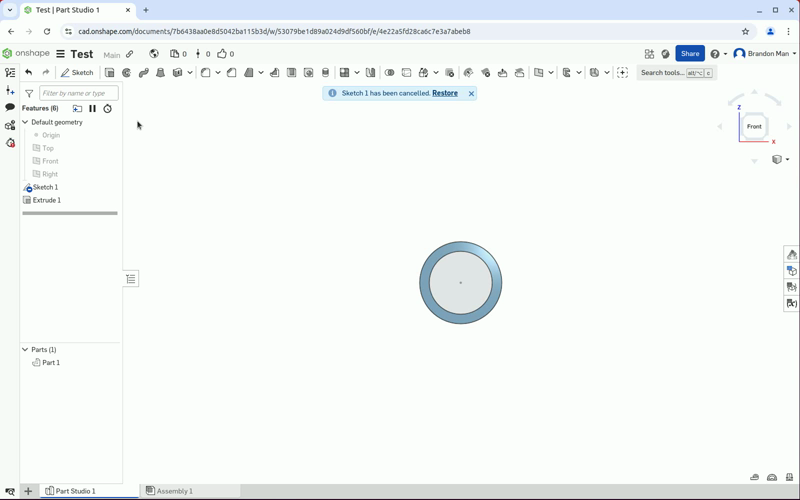
key(shift+h)
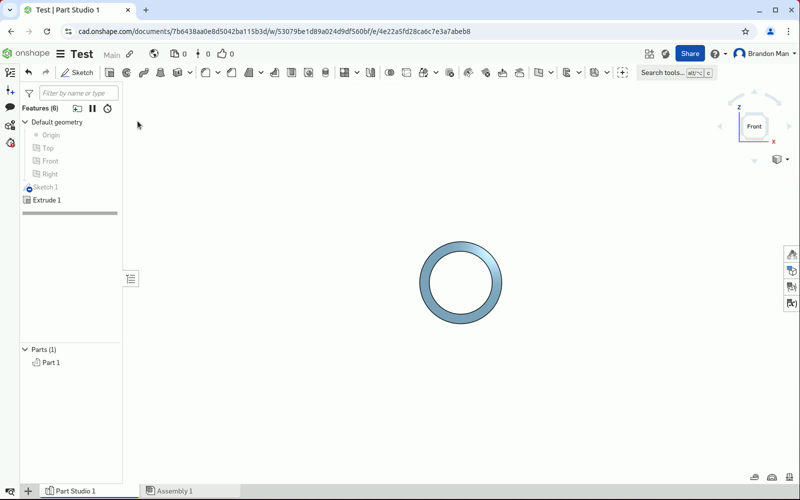
mouse_move(73, 189)
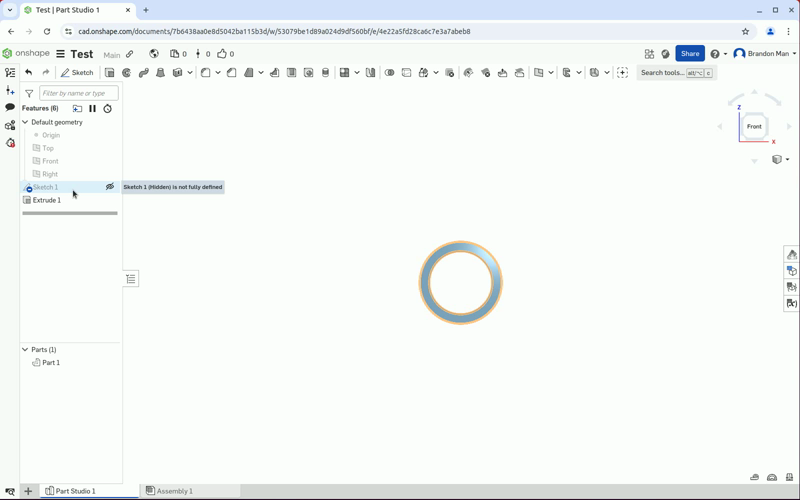
click(73, 189)
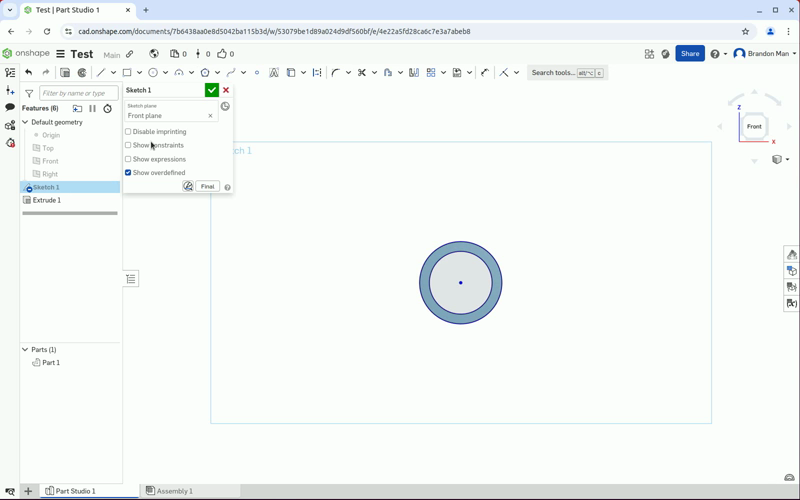
mouse_move(229, 92)
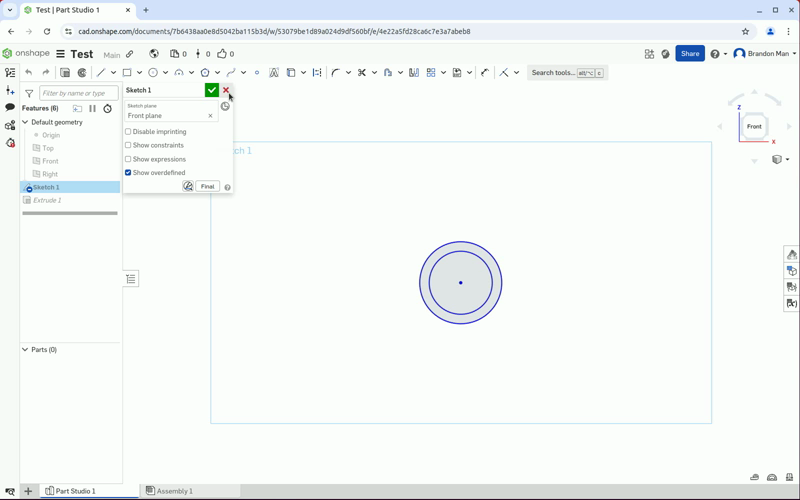
click(229, 92)
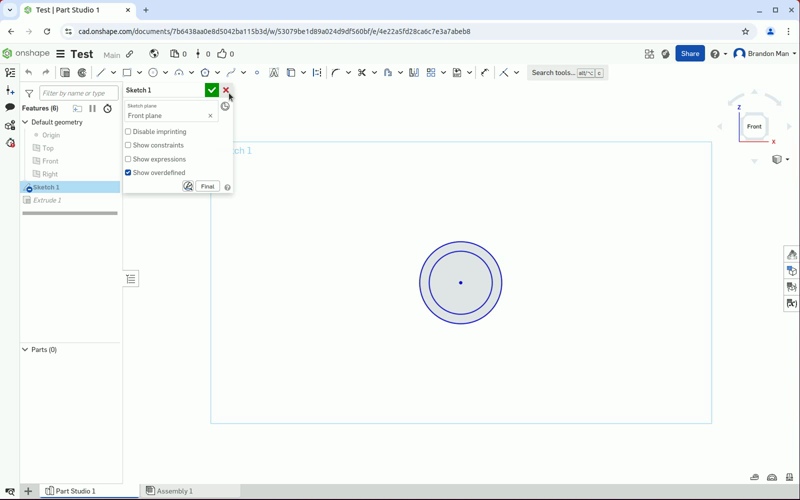
key(shift+s)
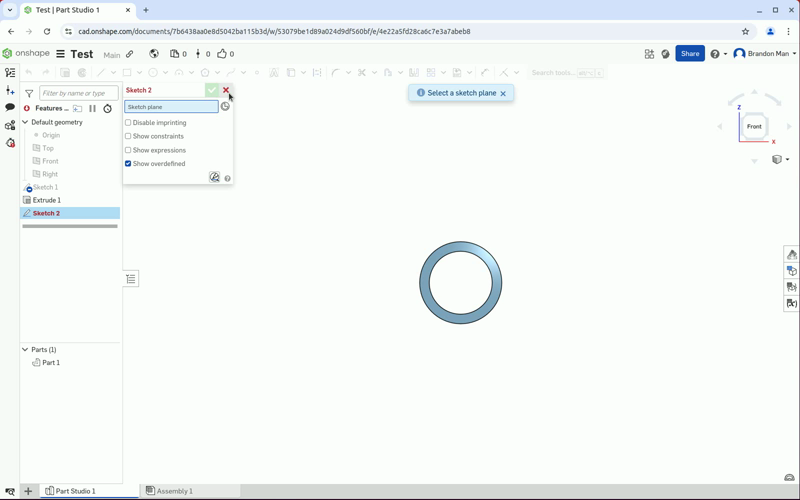
mouse_move(73, 163)
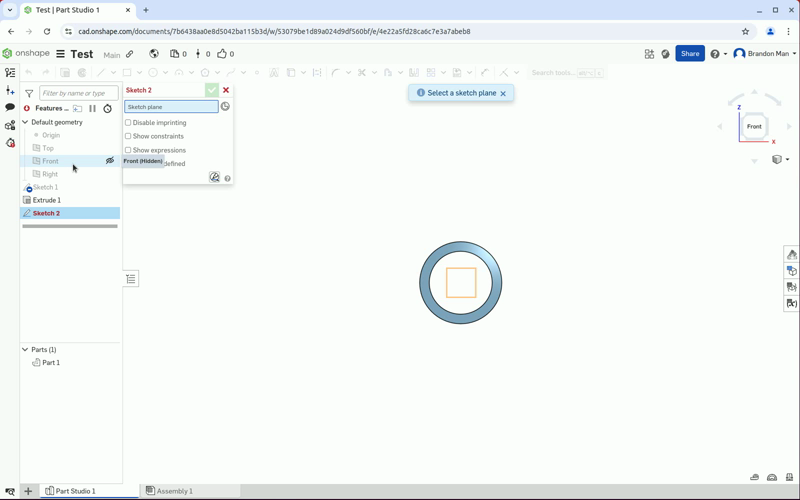
click(73, 163)
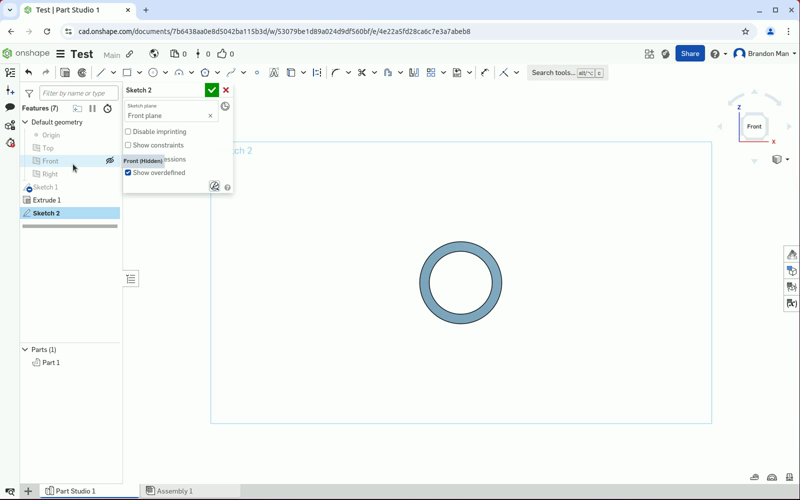
mouse_move(73, 352)
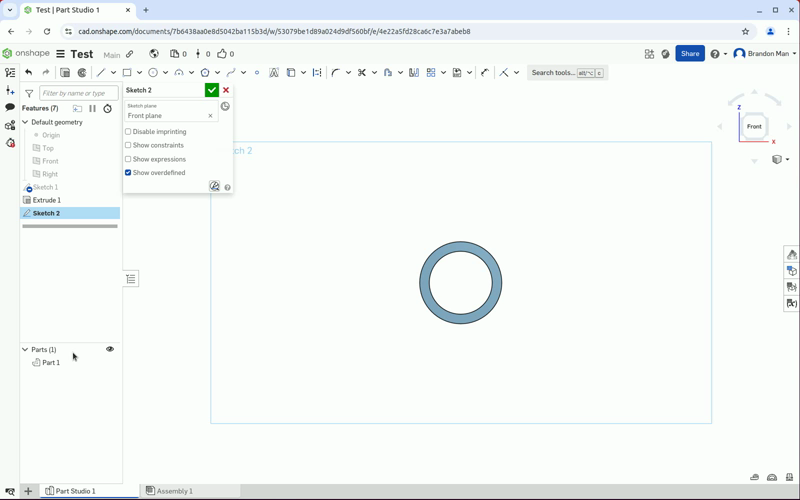
key(y)
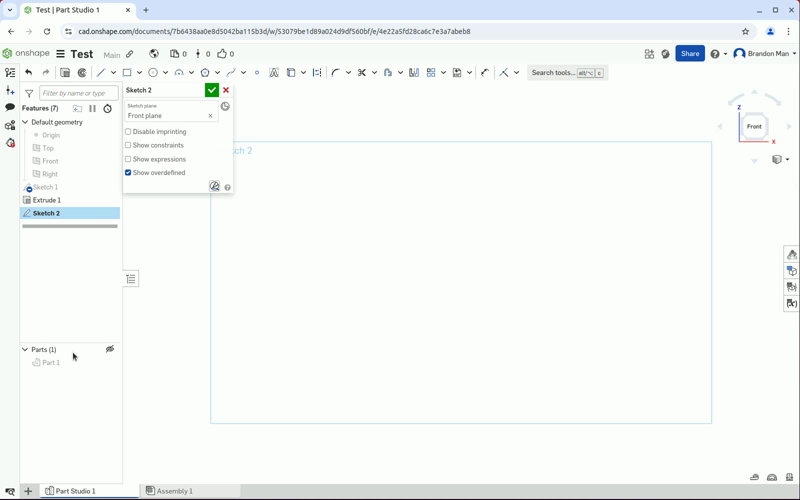
key(c)
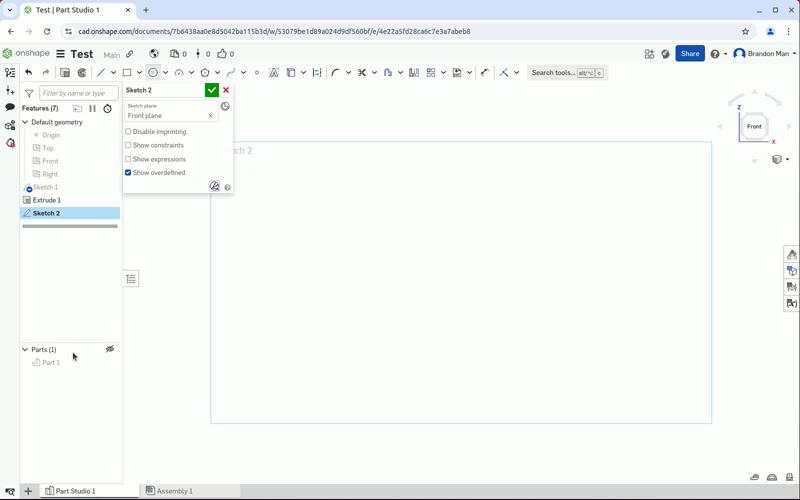
key_down(shift)
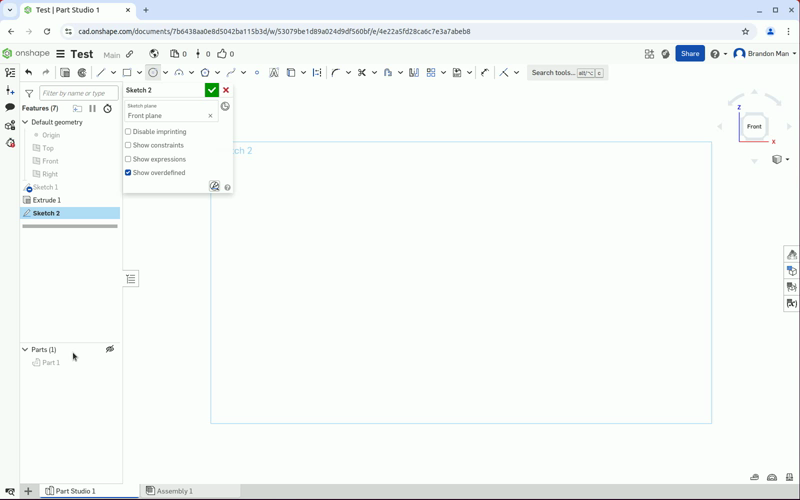
mouse_move(461, 282)
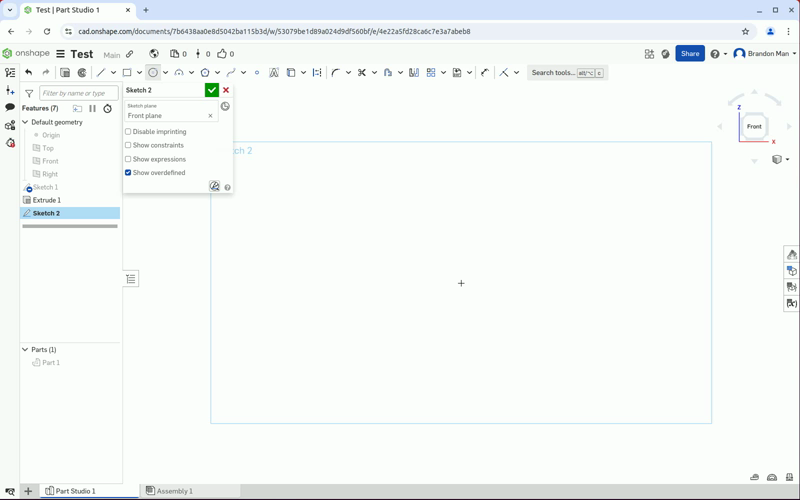
click(461, 282)
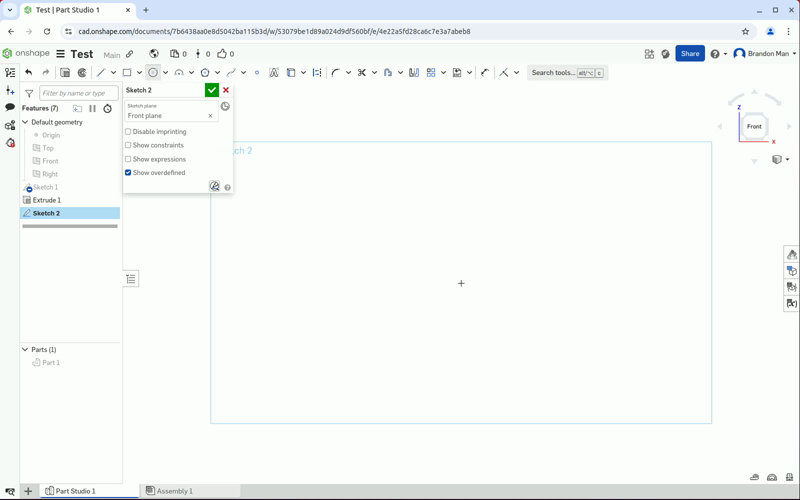
key_up(shift)
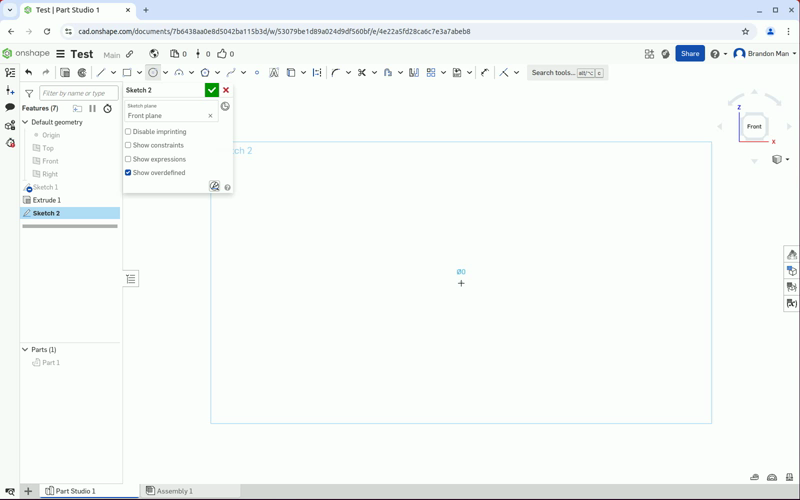
mouse_move(574, 282)
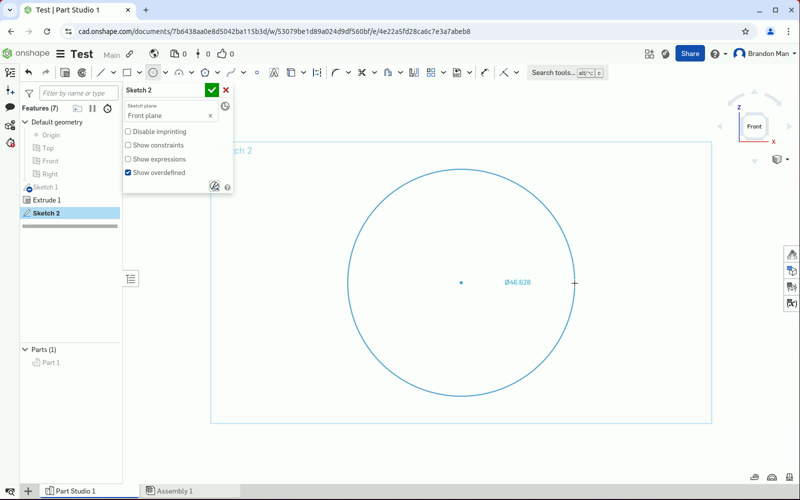
click(574, 282)
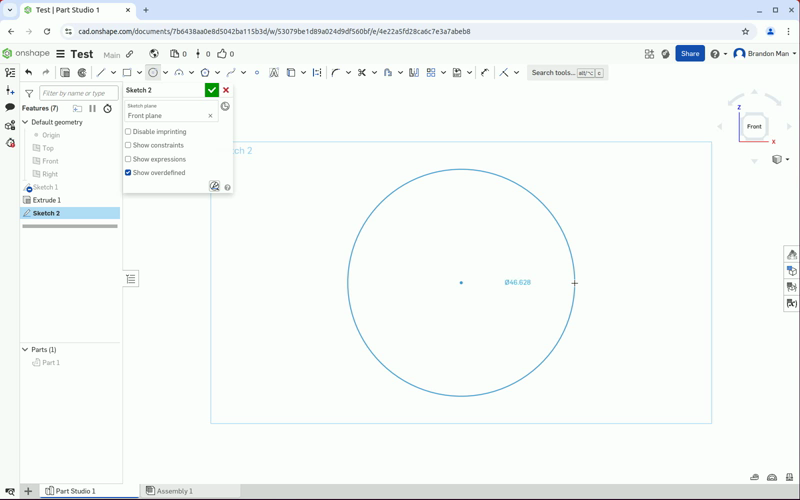
key(esc)
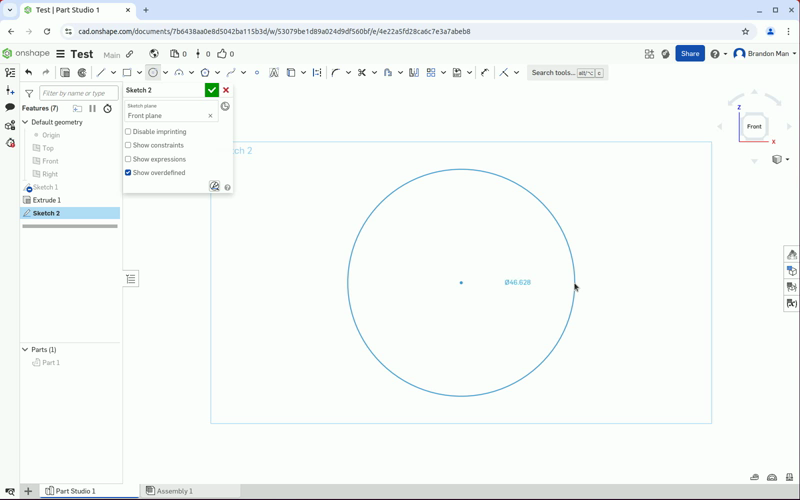
key(c)
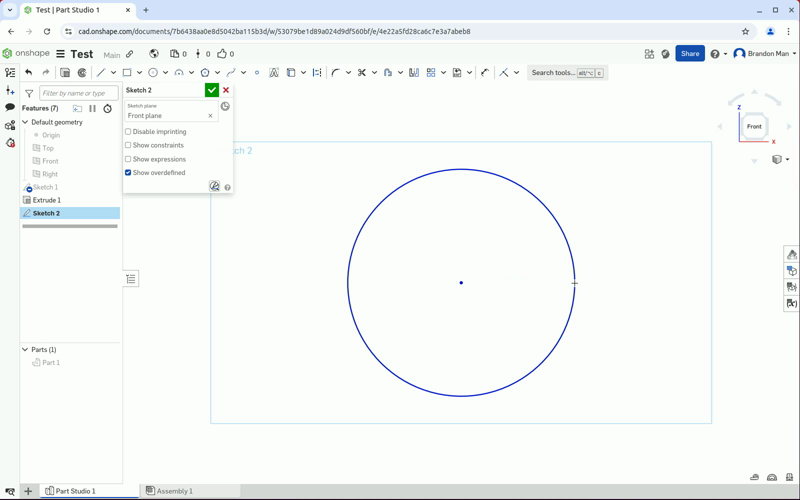
key_down(shift)
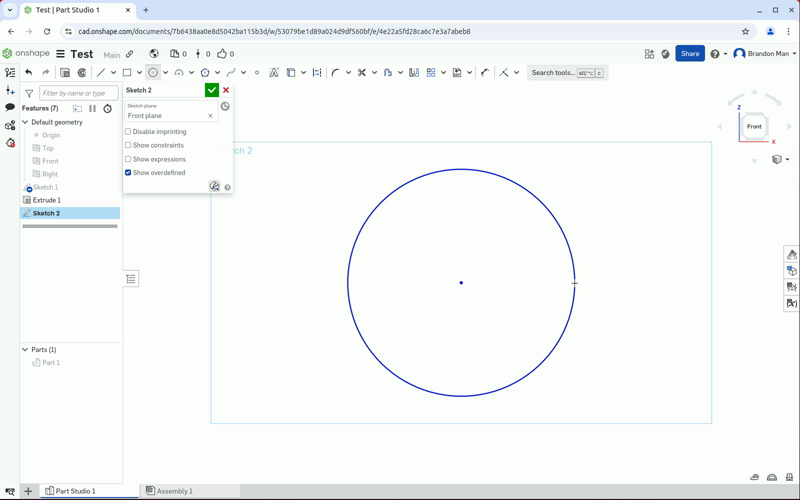
mouse_move(461, 282)
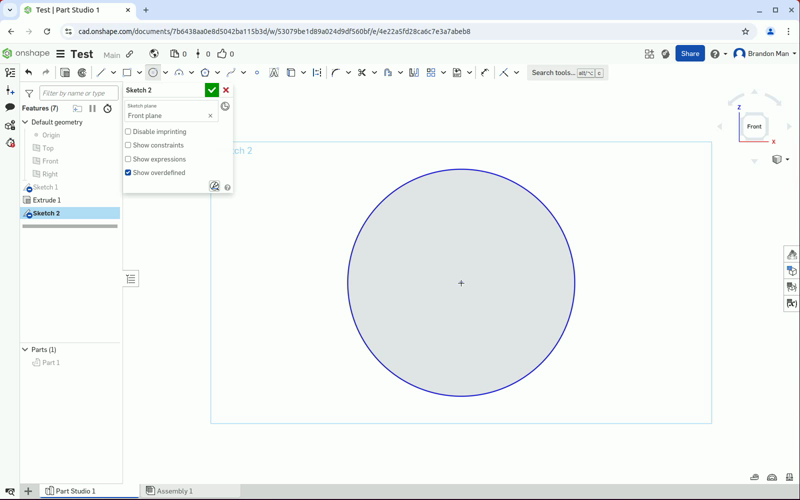
click(461, 282)
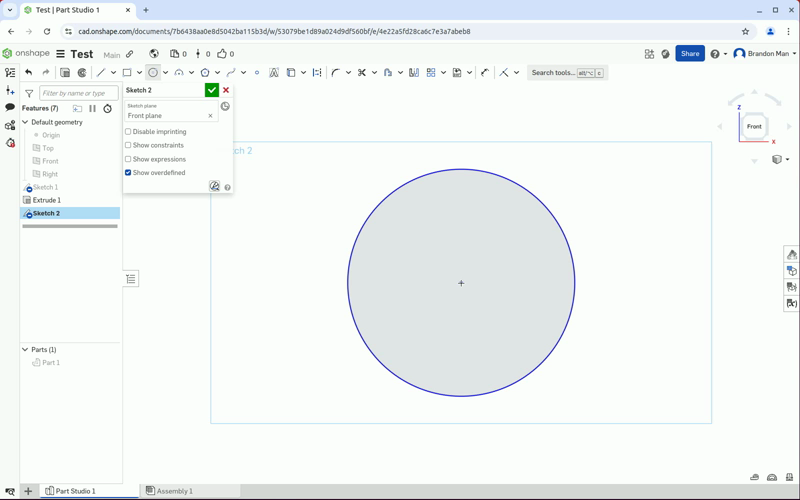
key_up(shift)
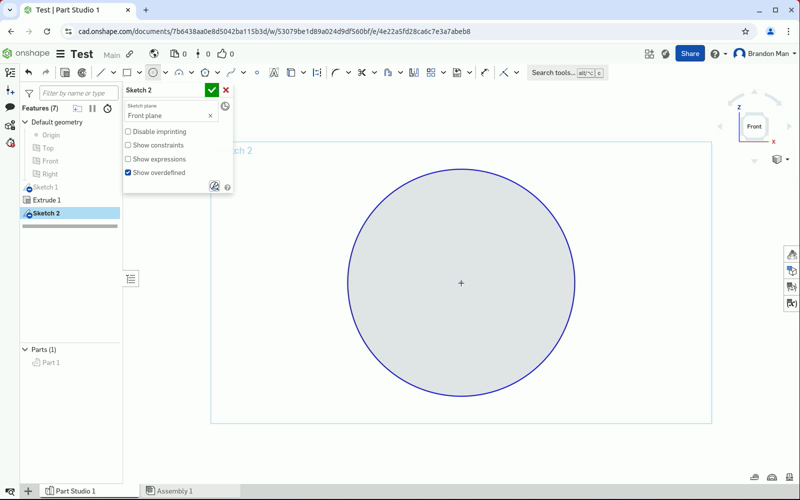
mouse_move(501, 282)
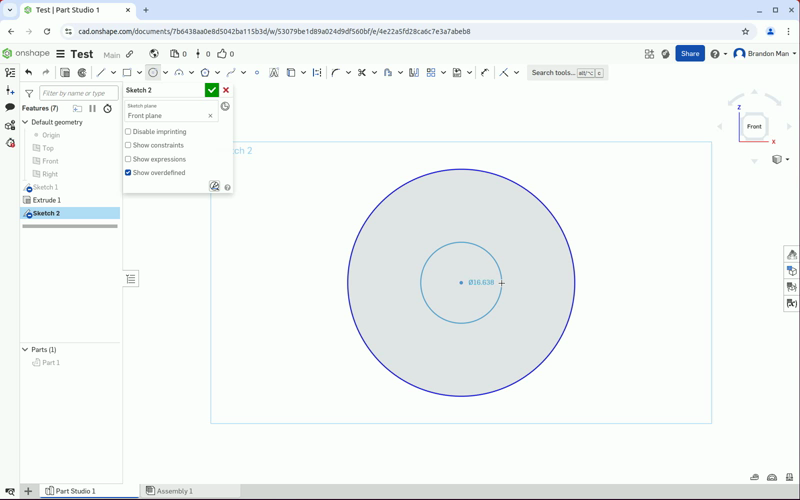
click(501, 282)
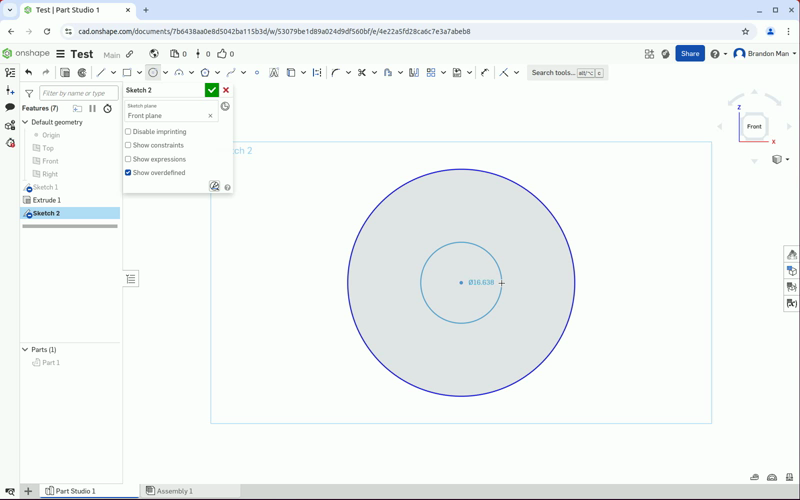
key(esc)
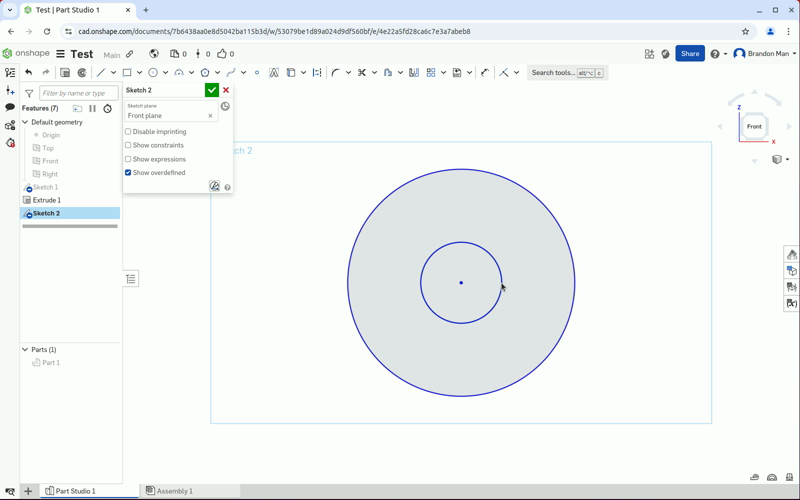
mouse_move(498, 340)
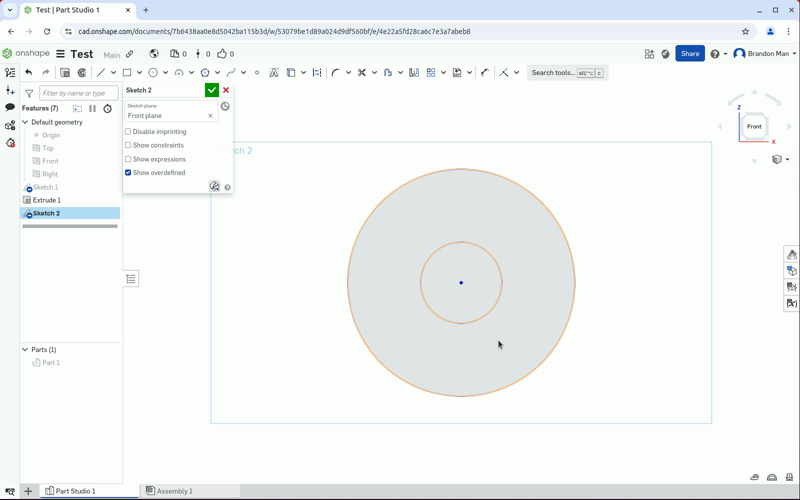
click(498, 340)
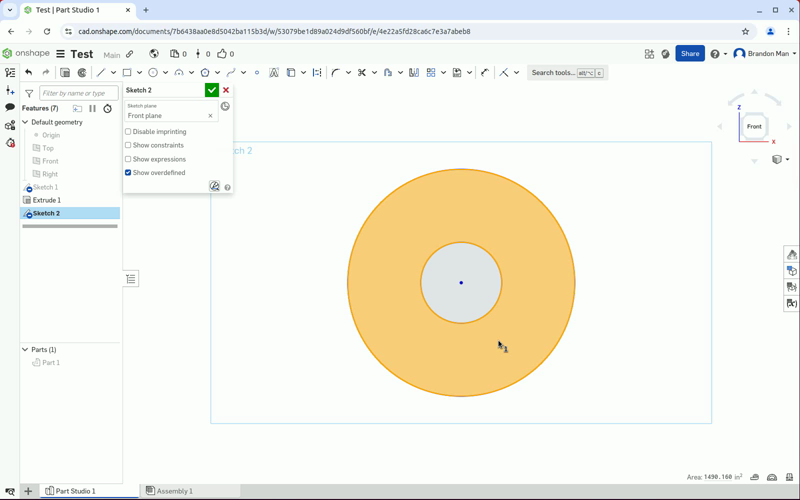
mouse_move(73, 352)
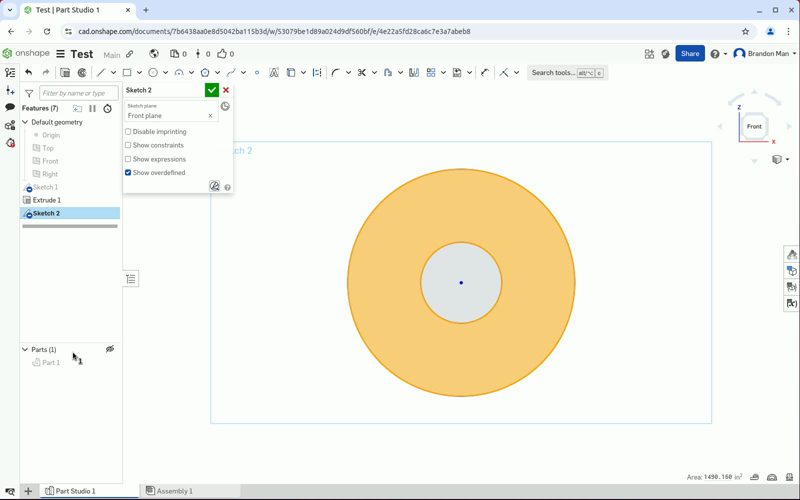
key(shift+y)
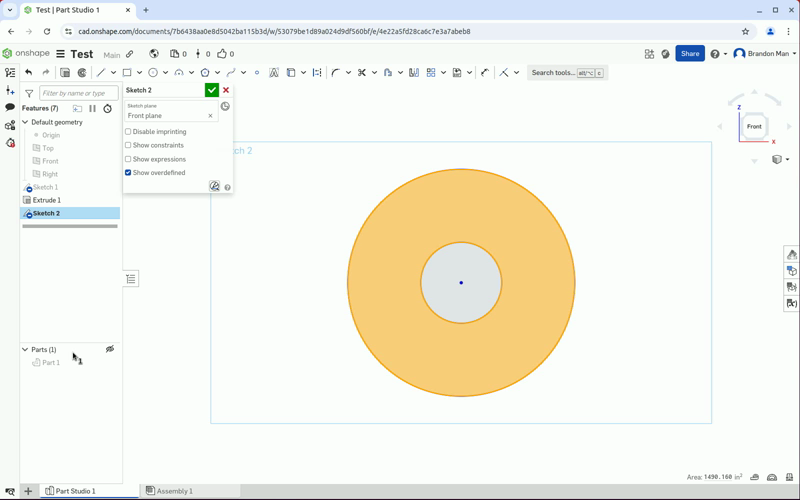
key(shift+e)
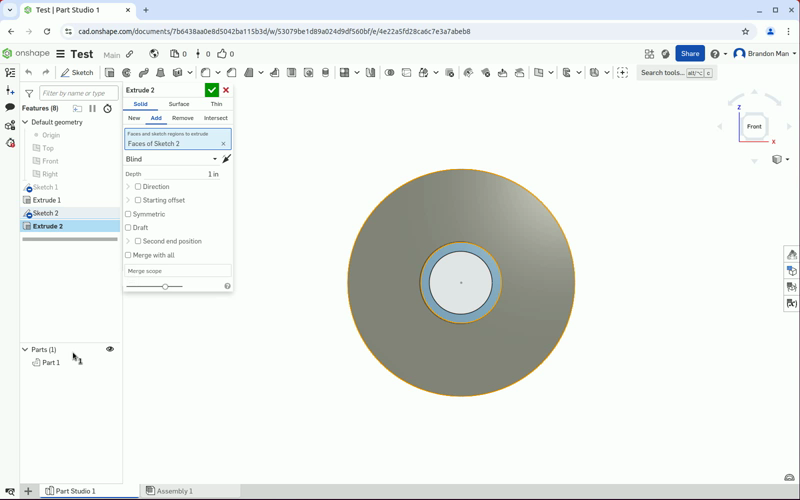
mouse_move(143, 106)
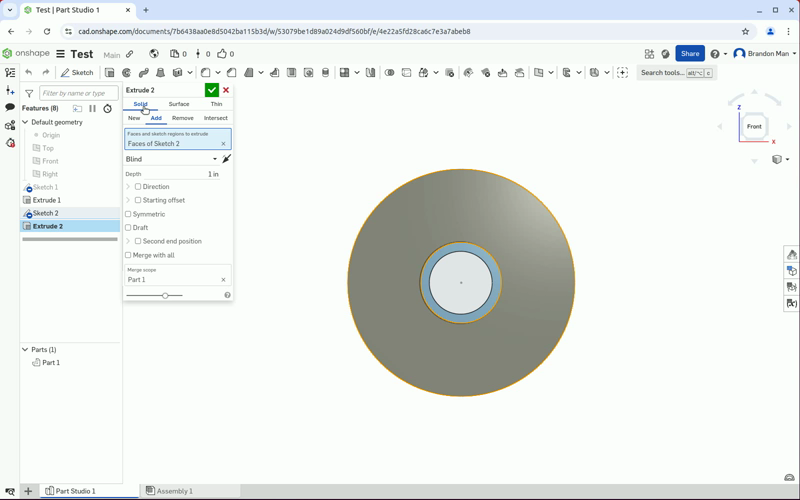
click(143, 106)
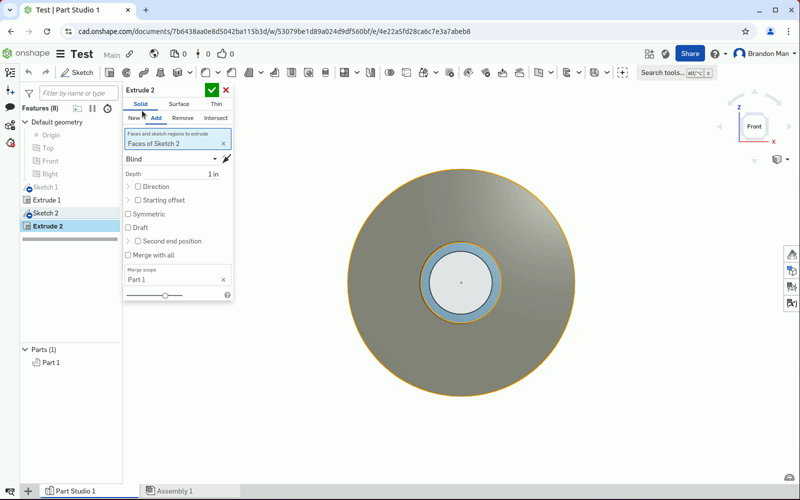
mouse_move(137, 120)
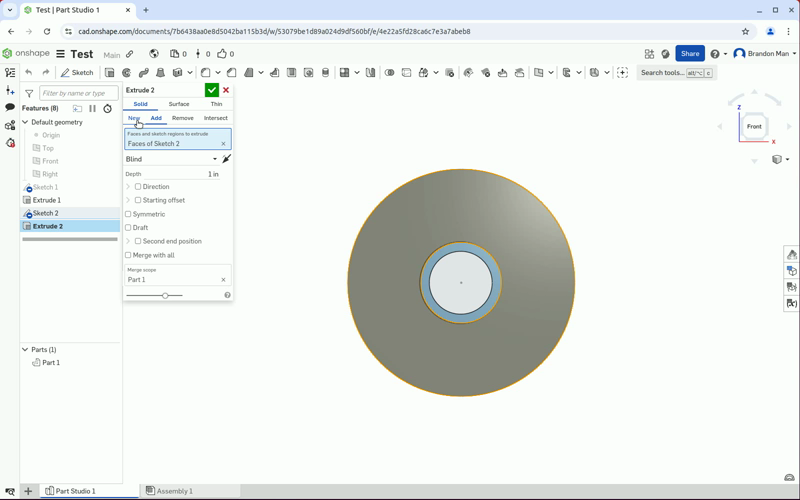
click(137, 120)
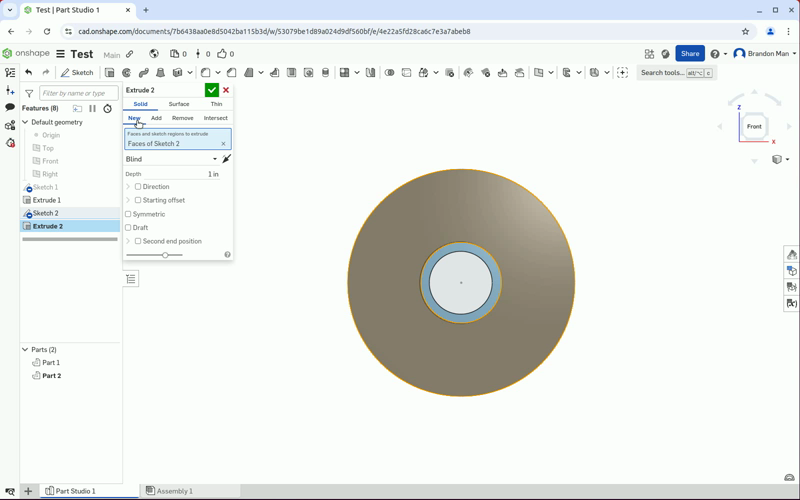
key(tab, 4)
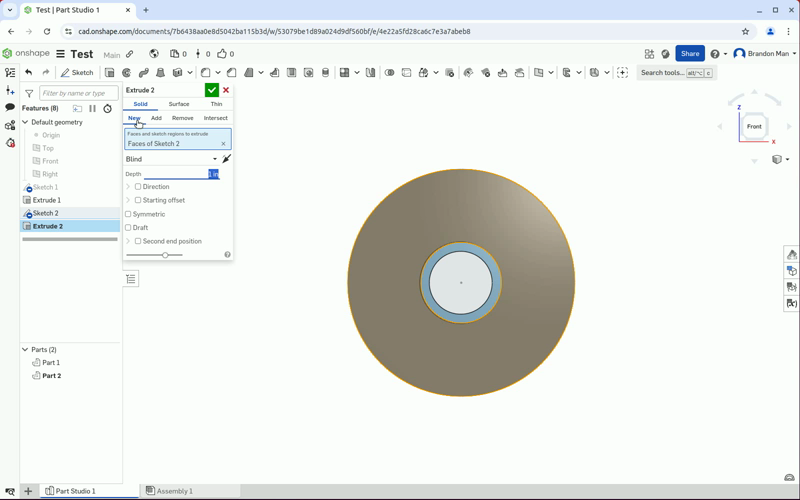
text(2.889)
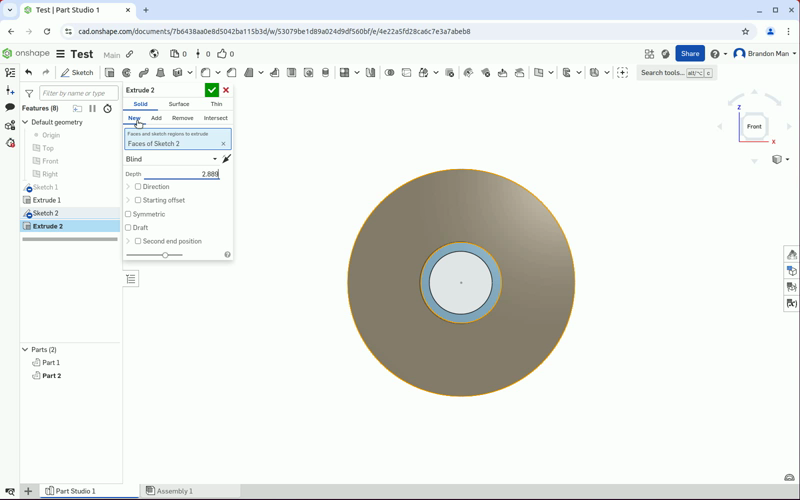
key(enter)
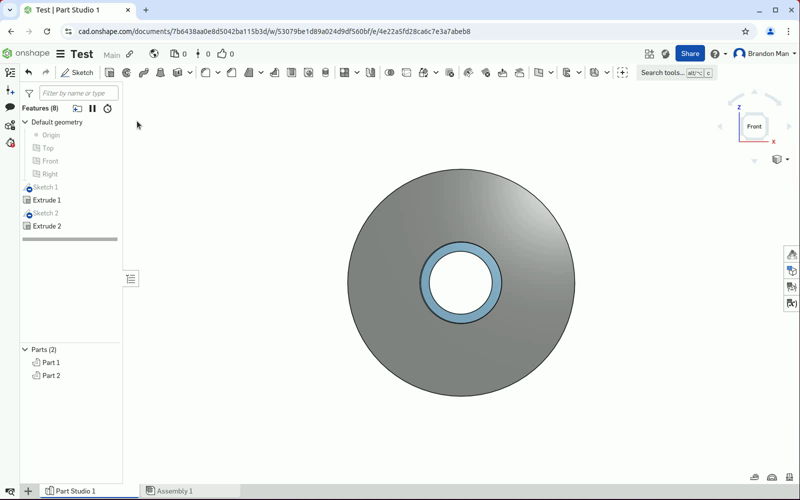
key(shift+h)
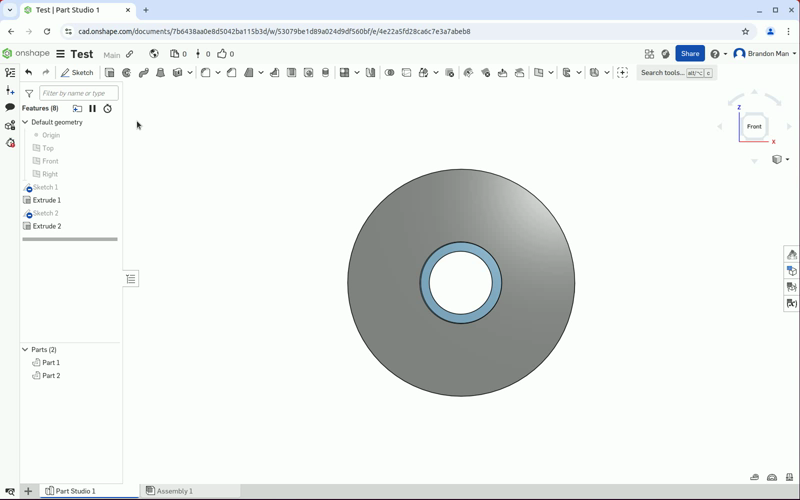
key(shift+h)
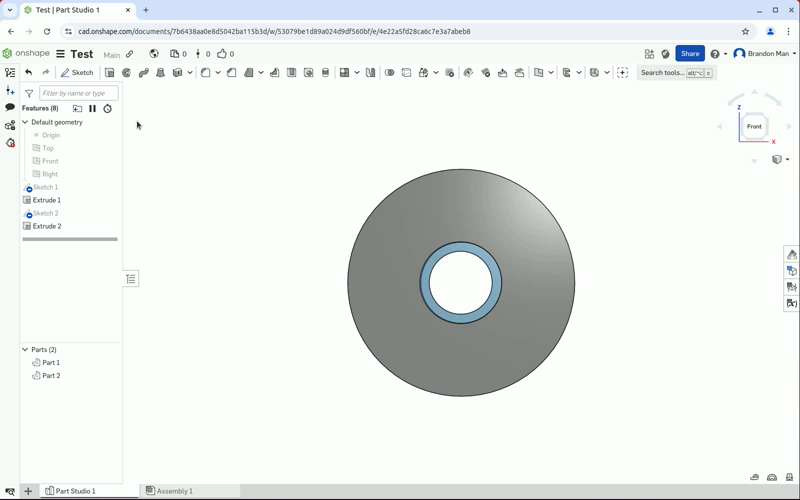
mouse_move(73, 189)
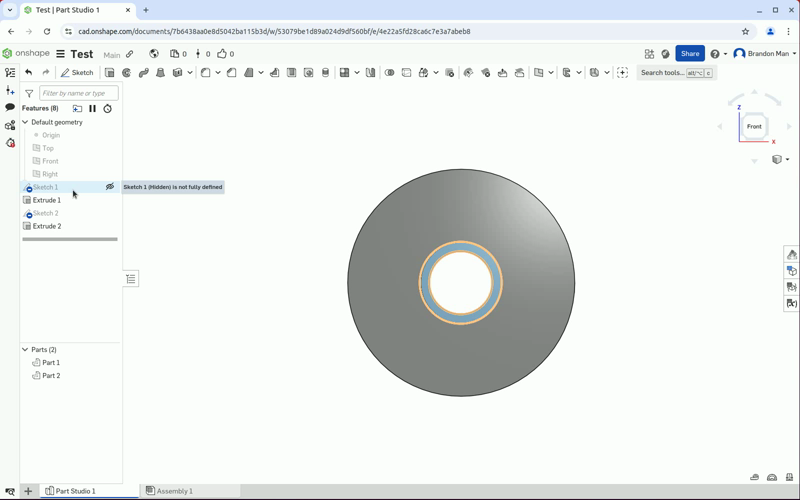
click(73, 189)
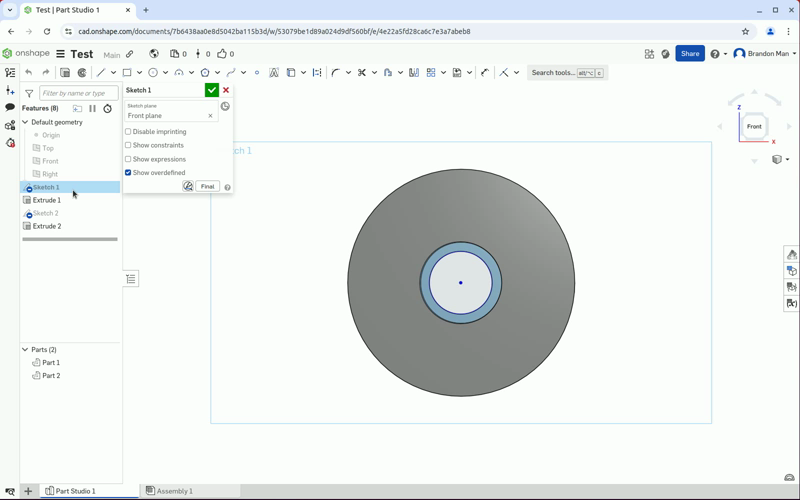
mouse_move(229, 92)
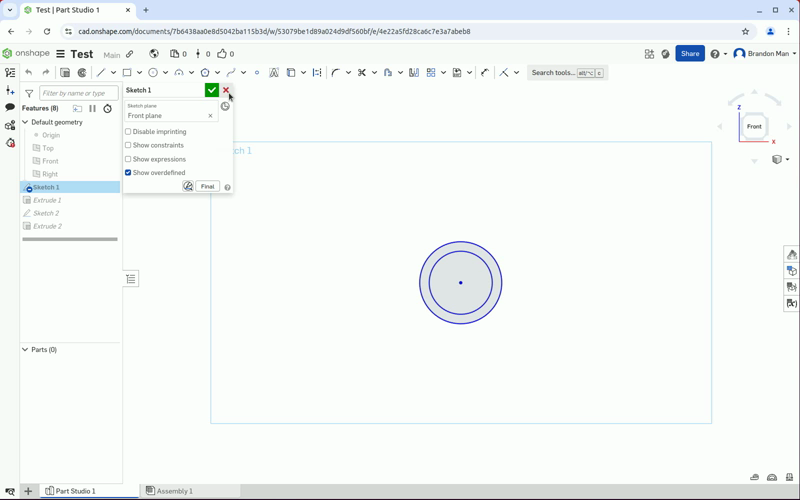
click(229, 92)
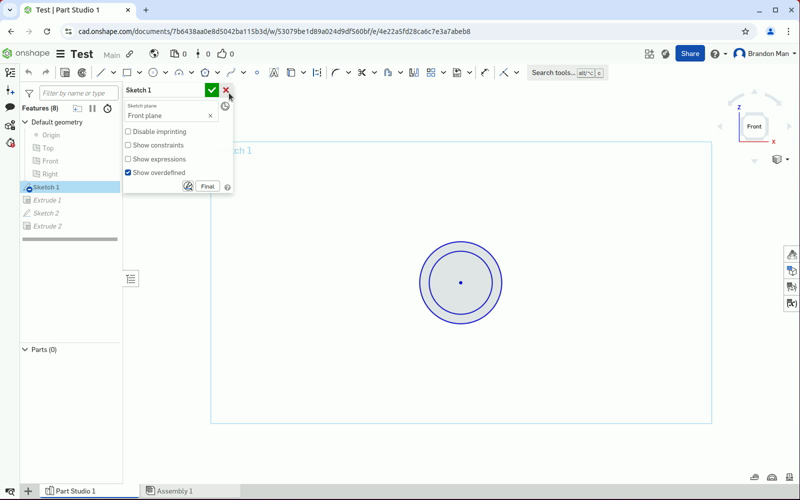
key(shift+s)
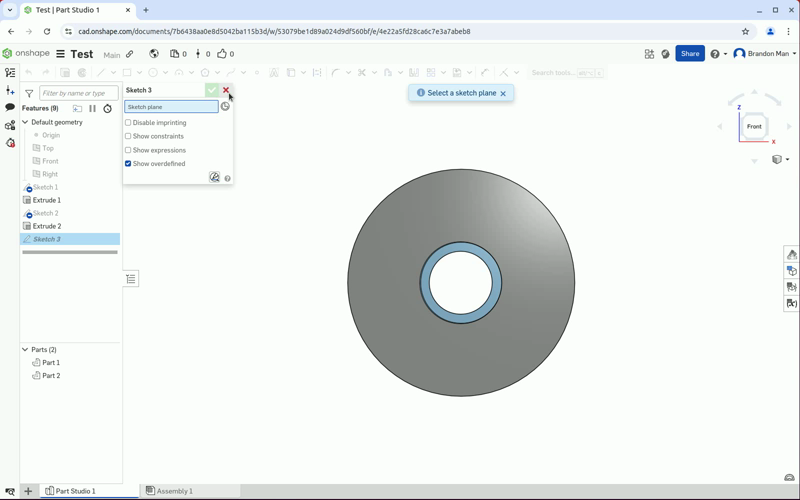
mouse_move(73, 163)
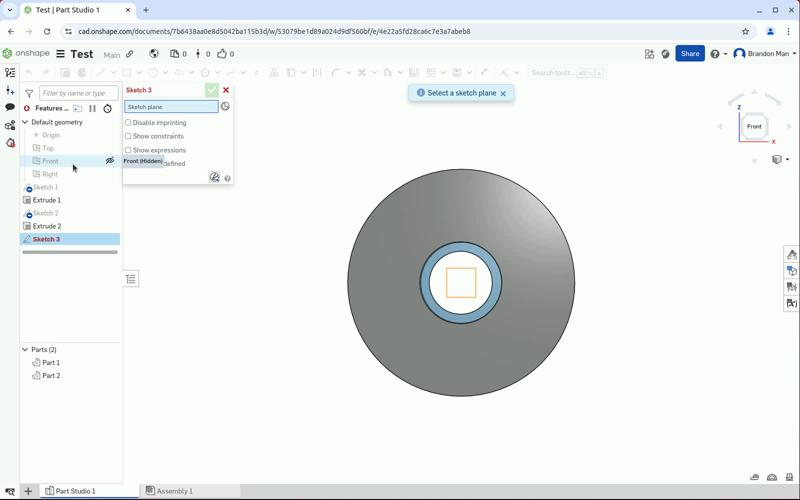
click(73, 163)
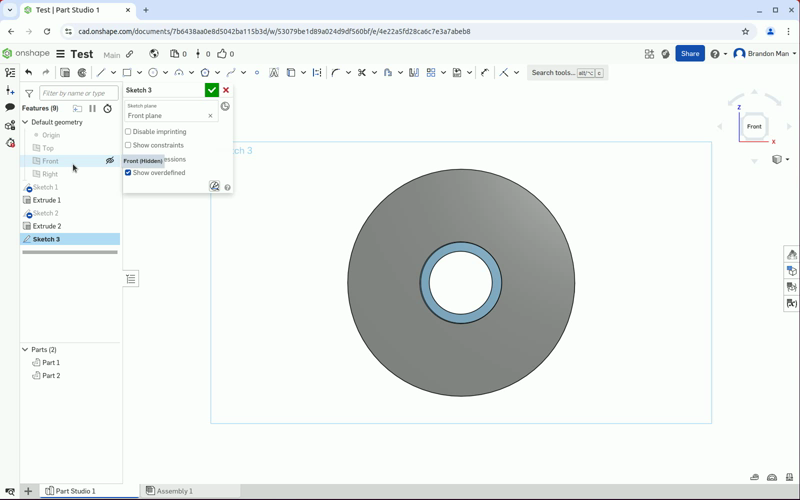
mouse_move(73, 352)
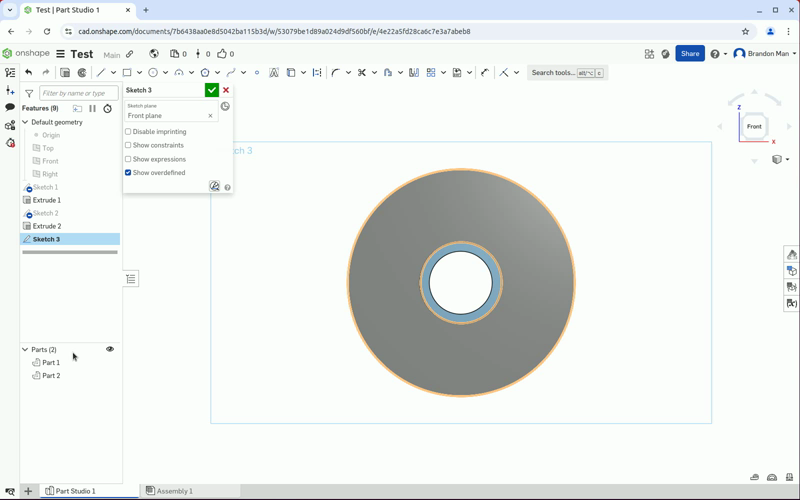
key(y)
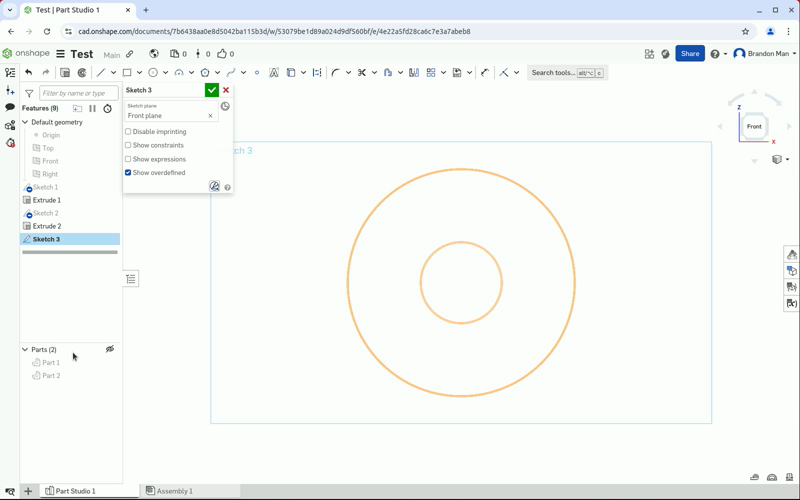
key(c)
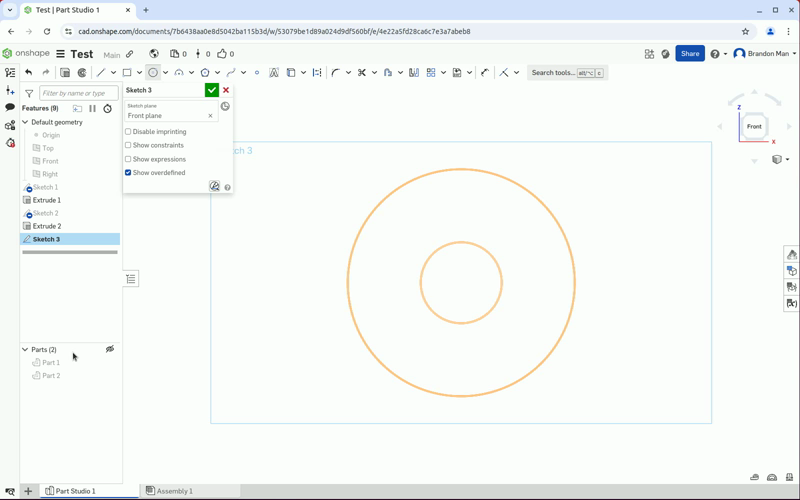
key_down(shift)
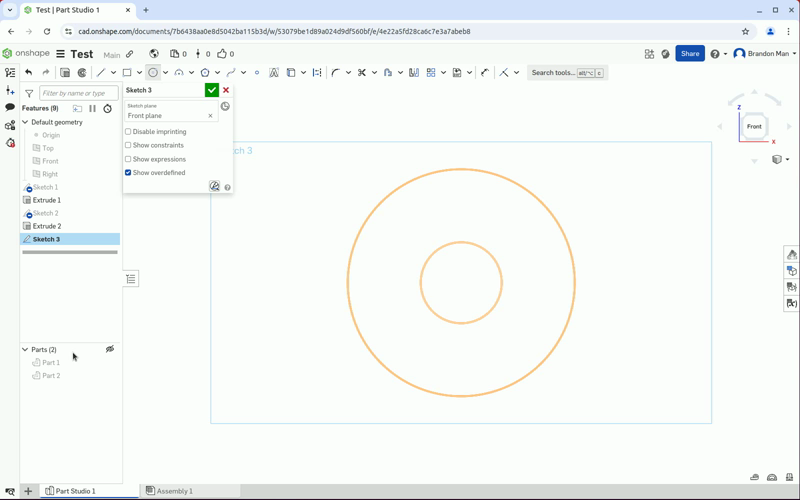
mouse_move(460, 282)
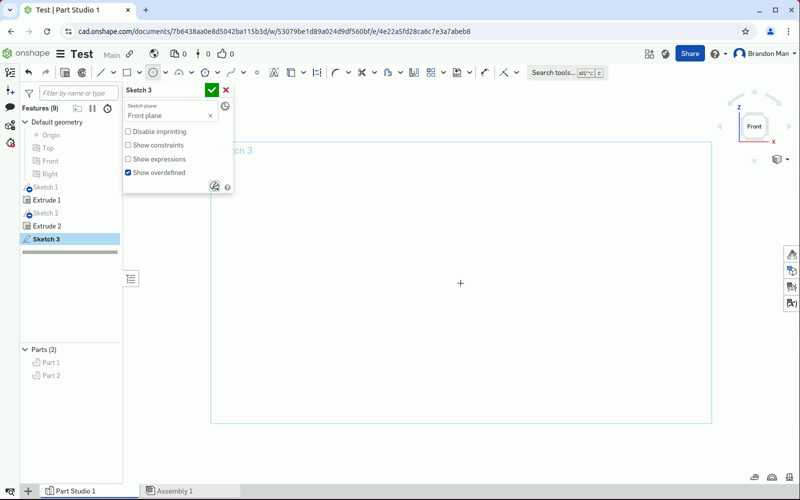
click(460, 282)
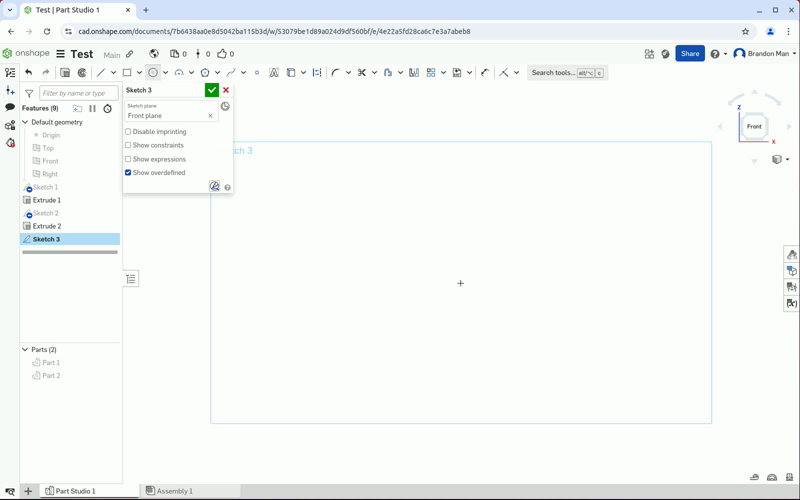
key_up(shift)
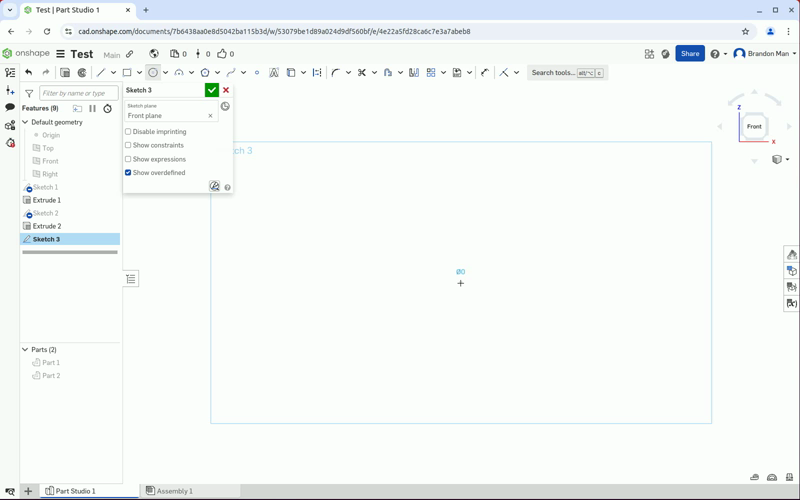
mouse_move(501, 282)
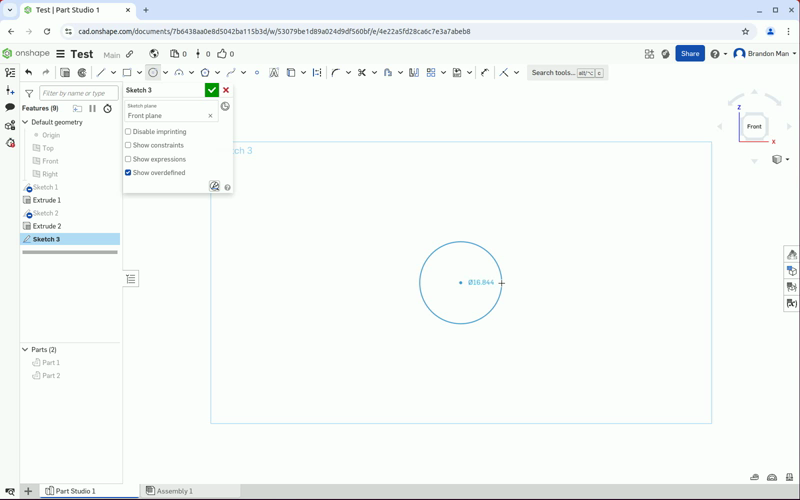
click(501, 282)
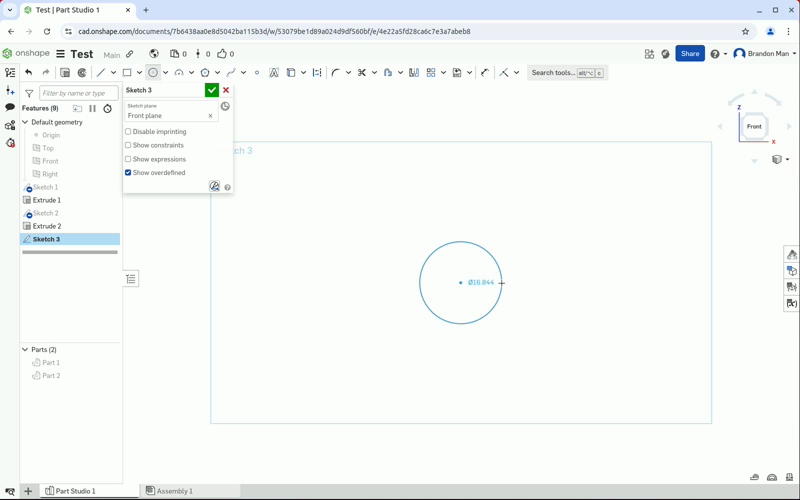
key(esc)
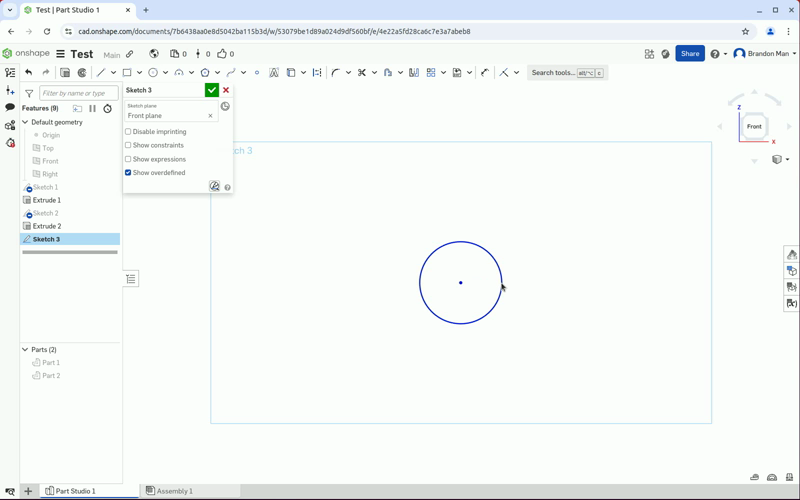
key(c)
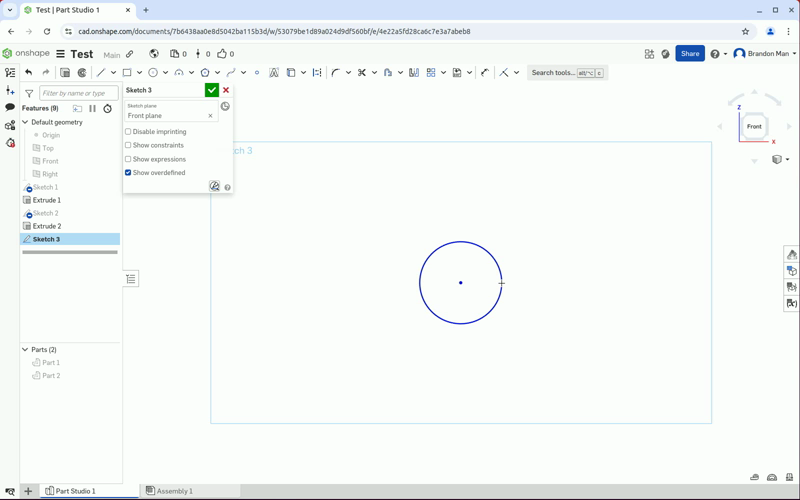
key_down(shift)
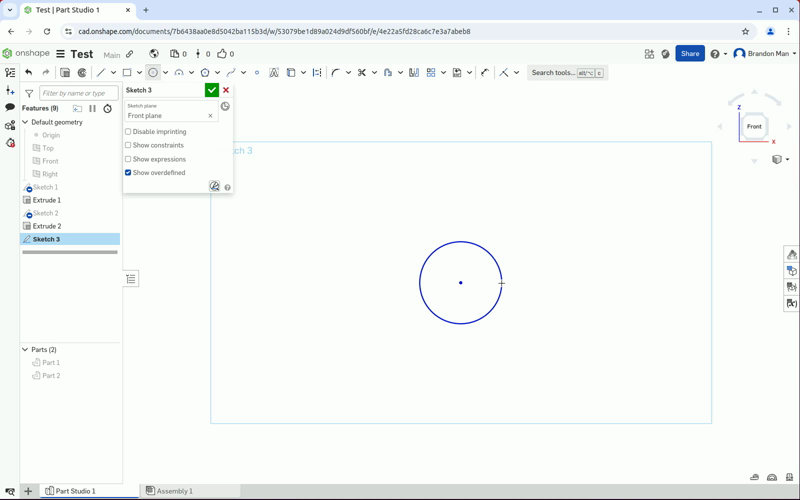
mouse_move(460, 282)
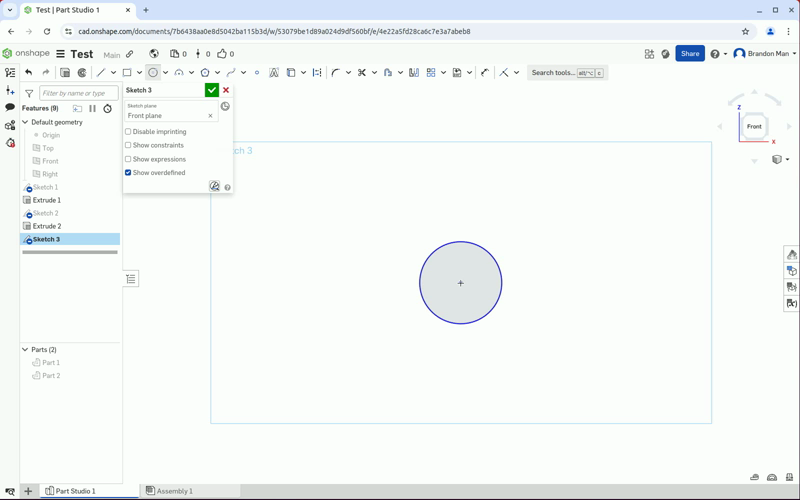
click(460, 282)
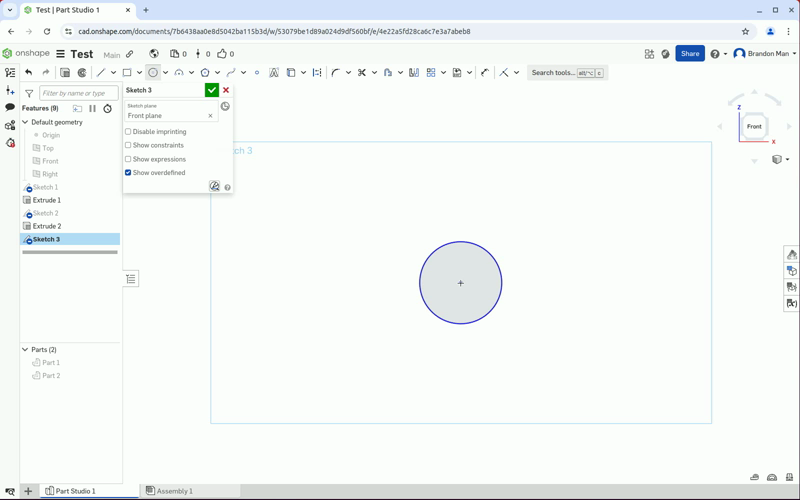
key_up(shift)
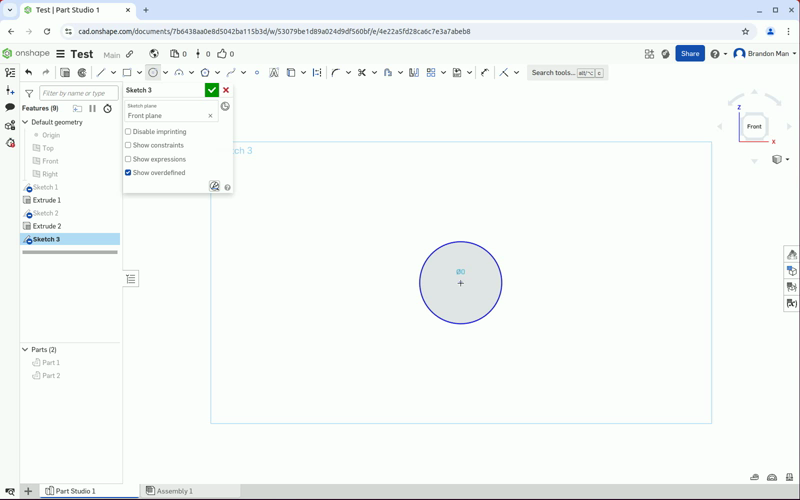
mouse_move(492, 282)
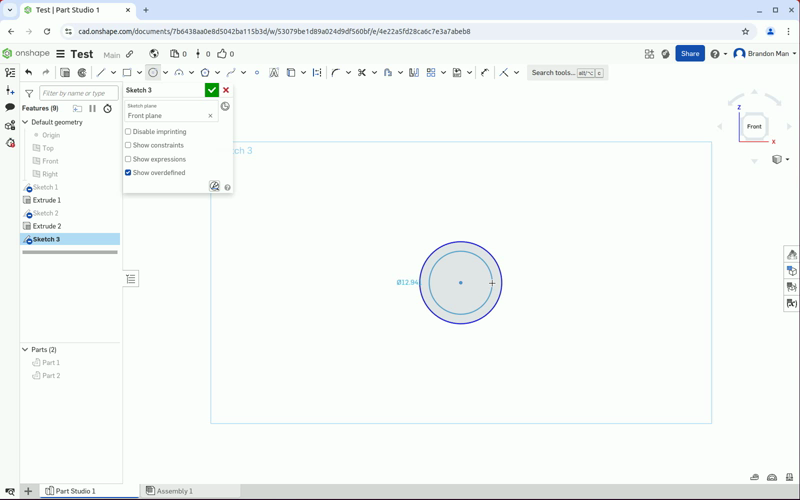
click(492, 282)
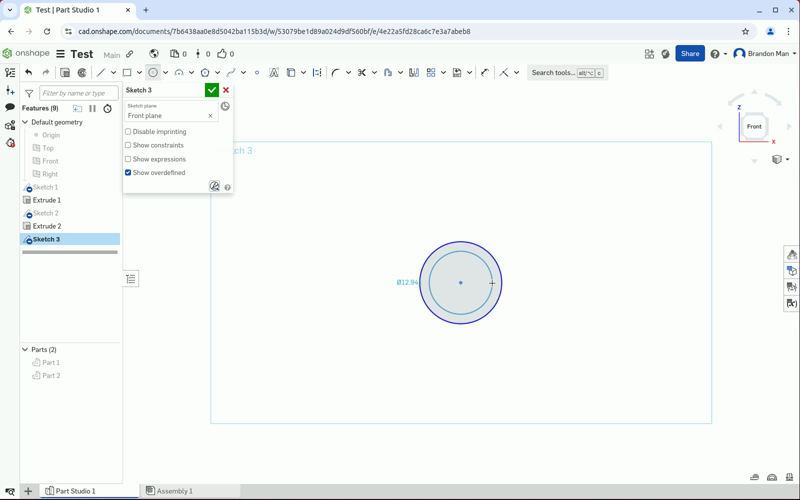
key(esc)
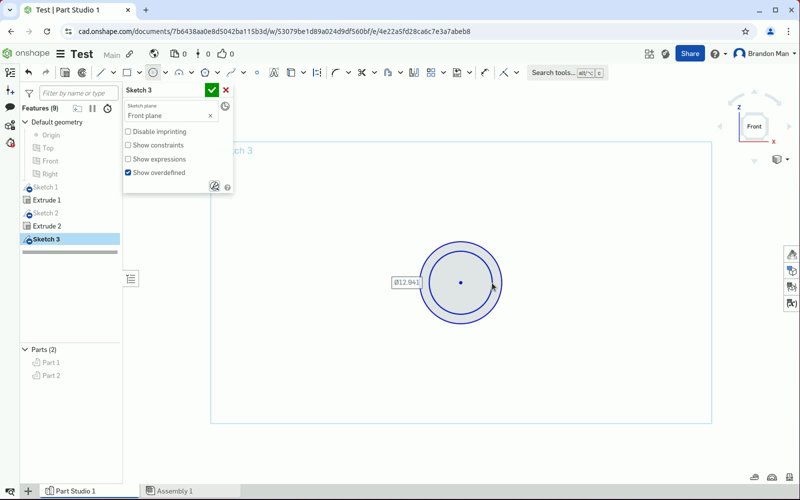
mouse_move(445, 314)
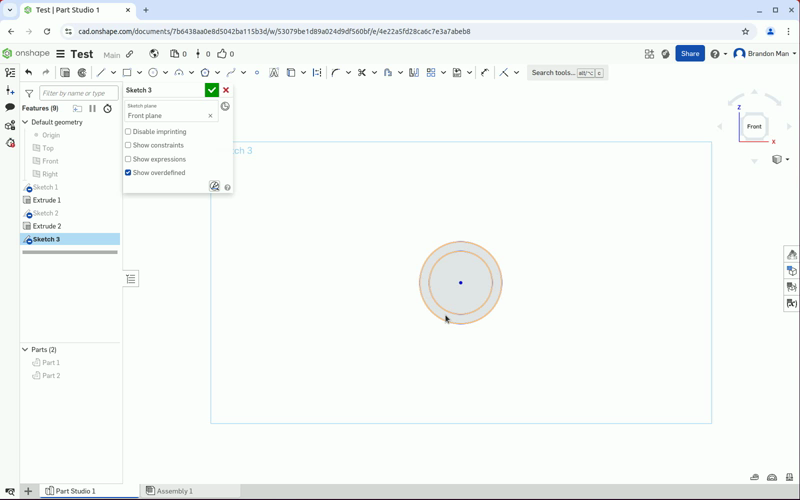
click(445, 314)
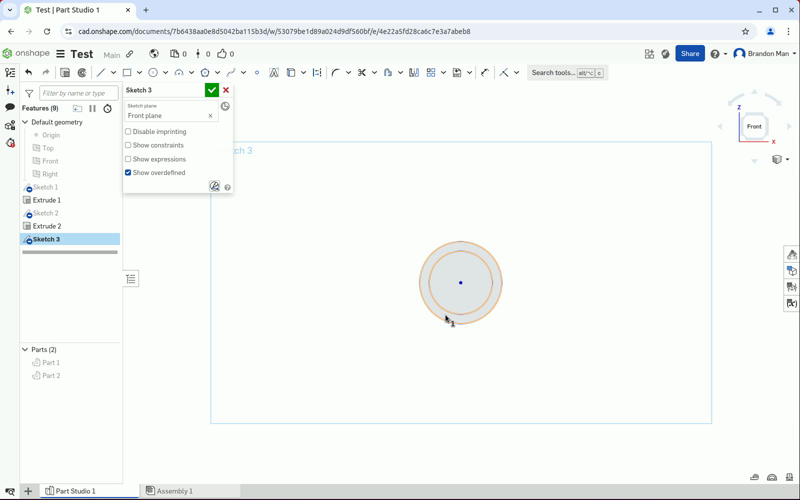
mouse_move(73, 352)
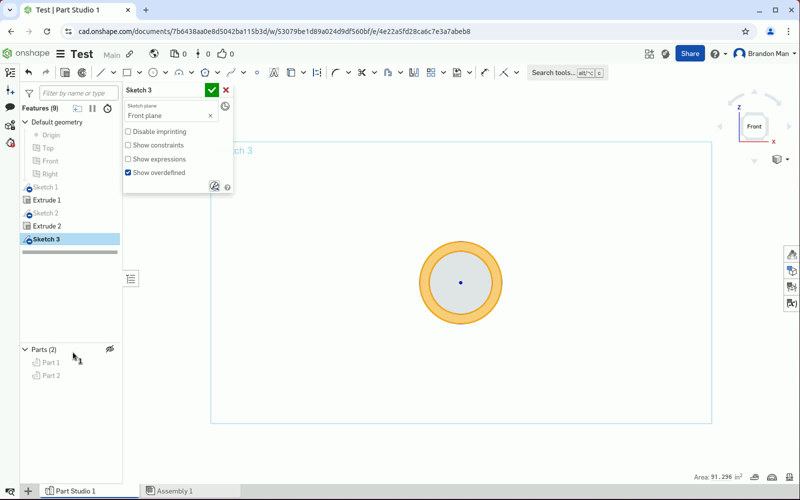
key(shift+y)
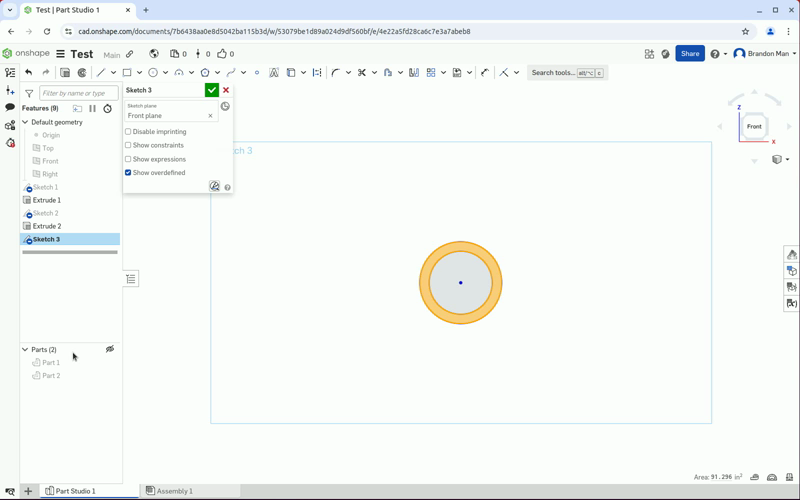
key(shift+e)
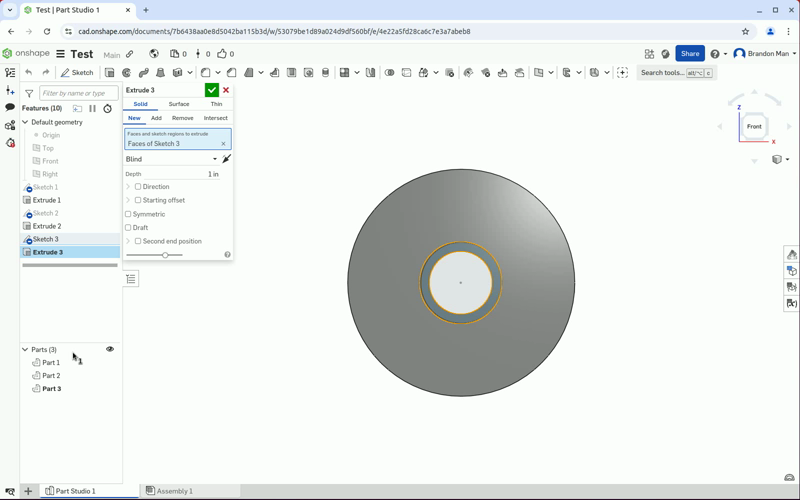
mouse_move(143, 106)
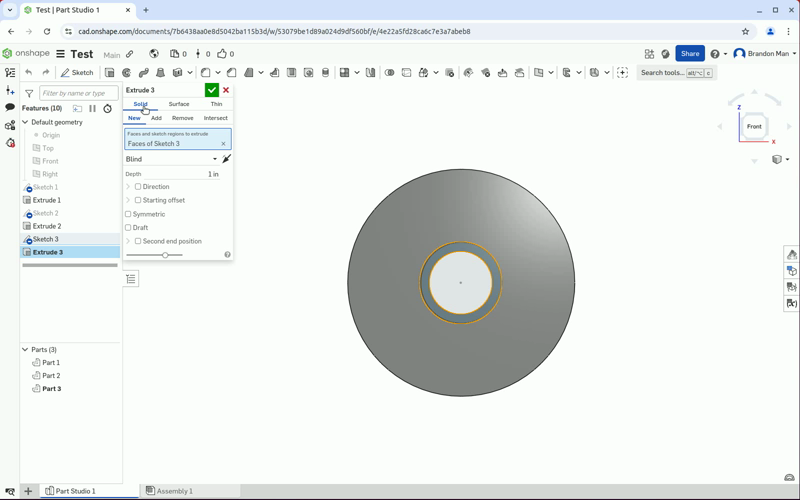
click(143, 106)
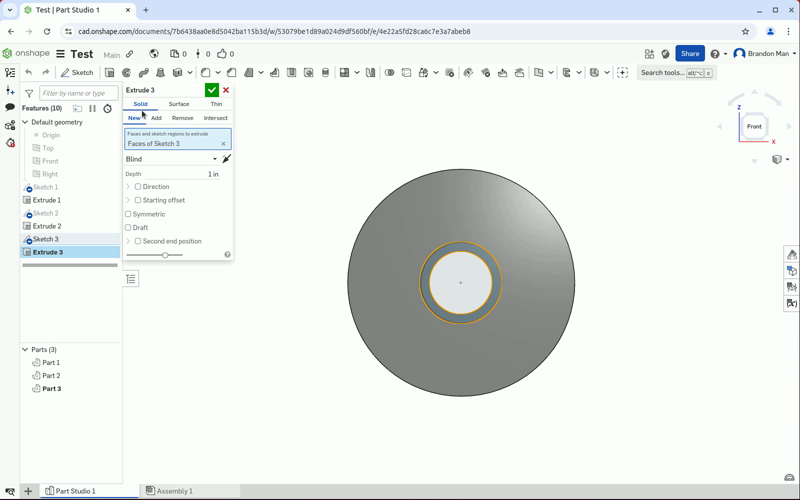
mouse_move(137, 120)
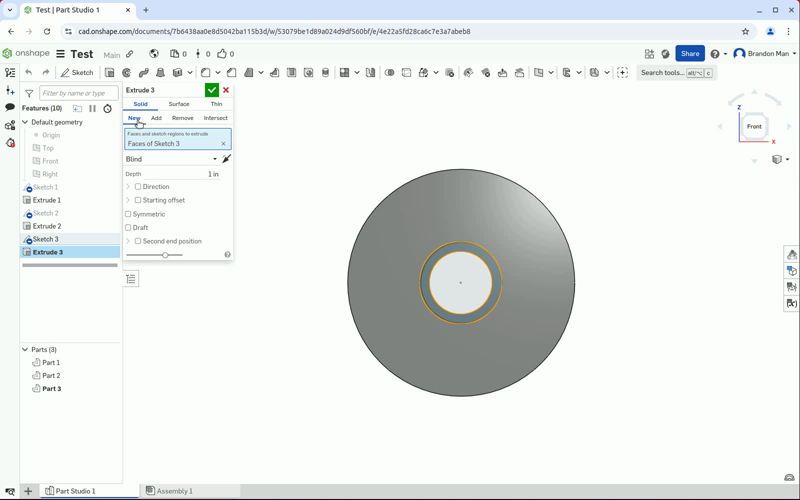
click(137, 120)
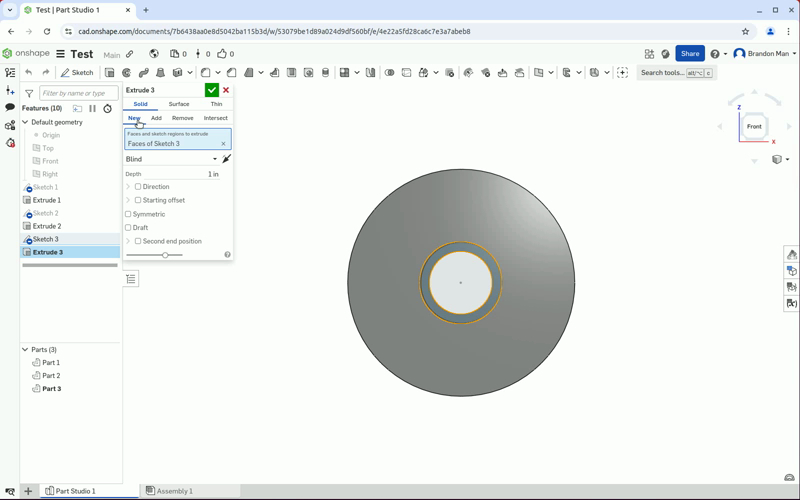
key(tab, 4)
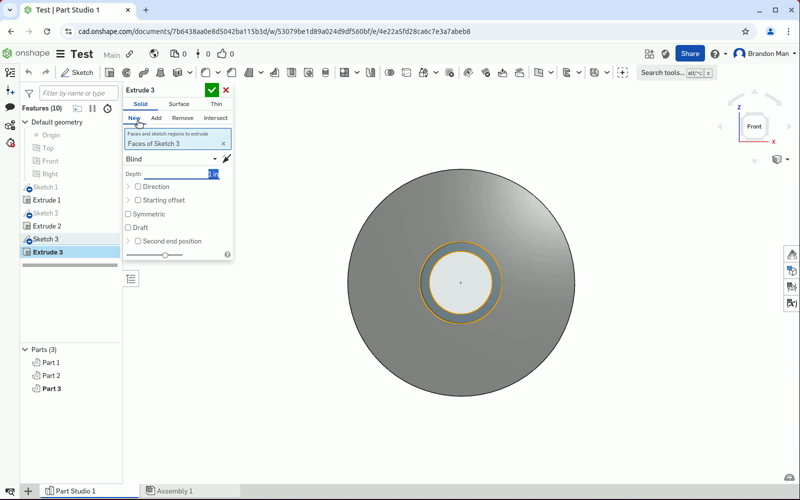
text(11.073)
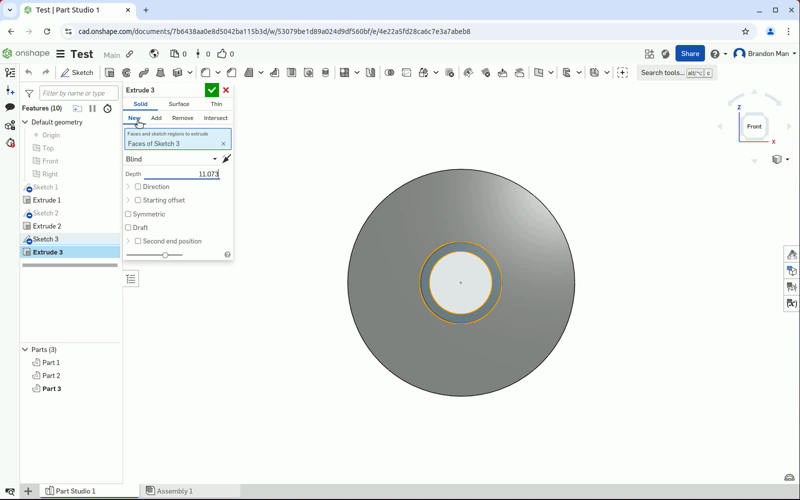
key(enter)
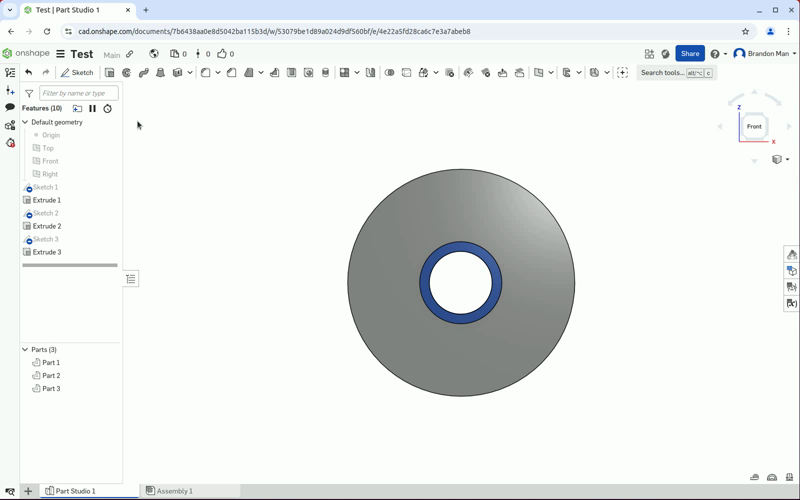
key(shift+h)
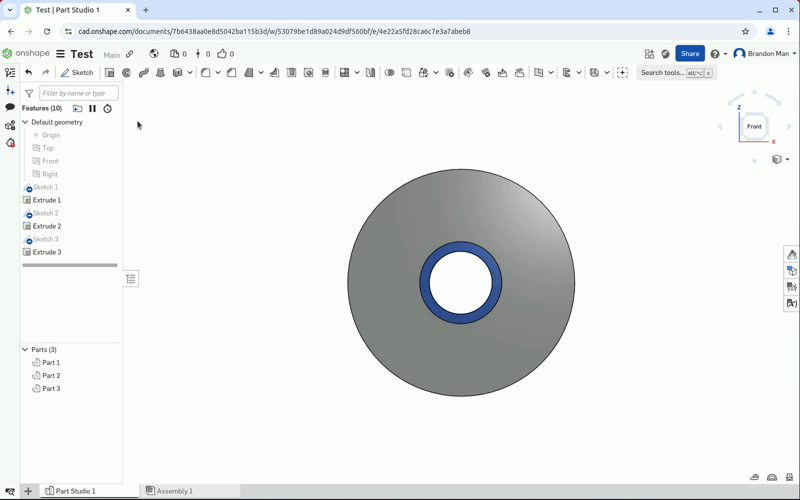
key(shift+h)
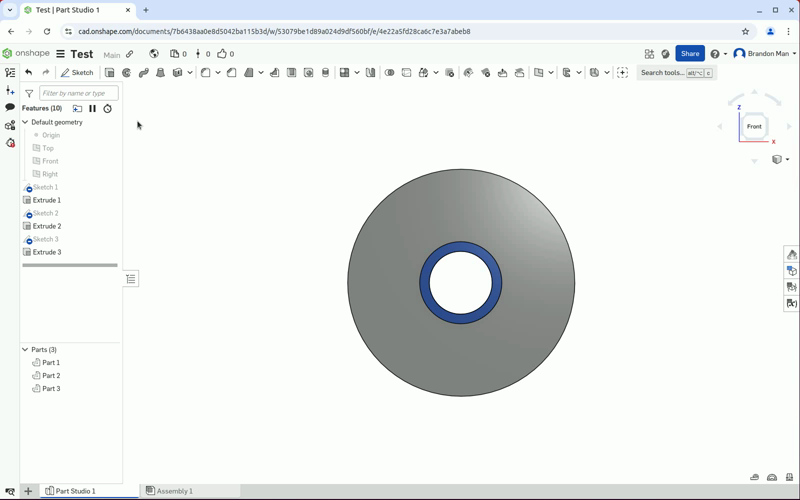
key(shift+7)
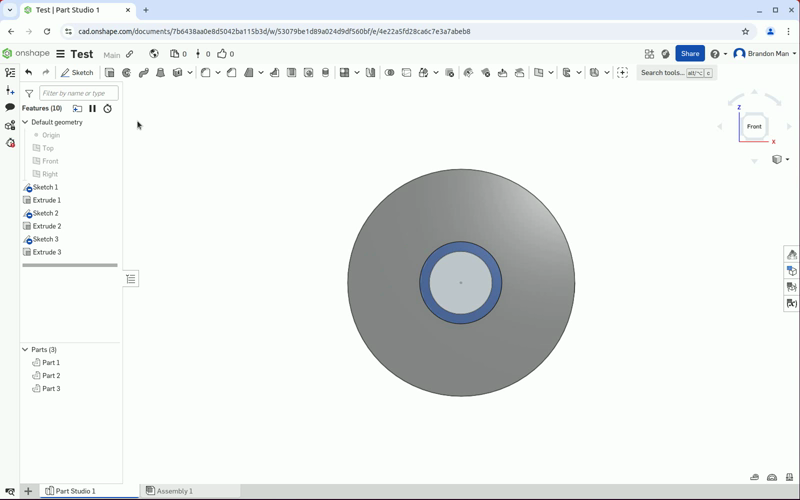
key(left, 2)
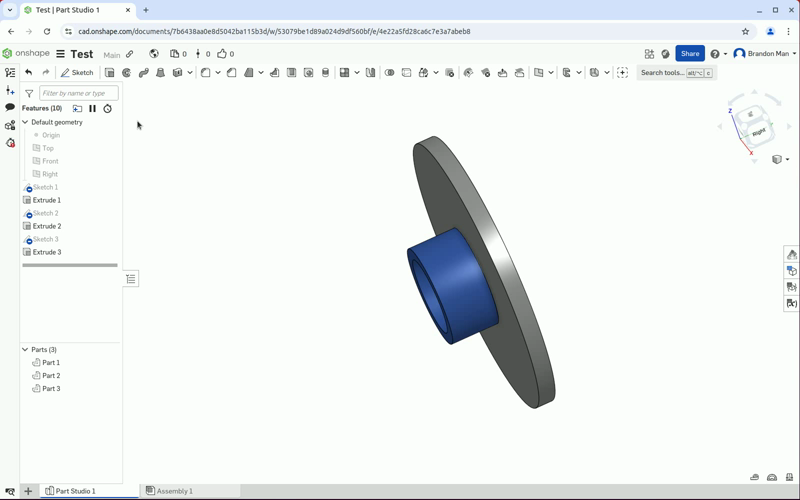
key(down, 2)
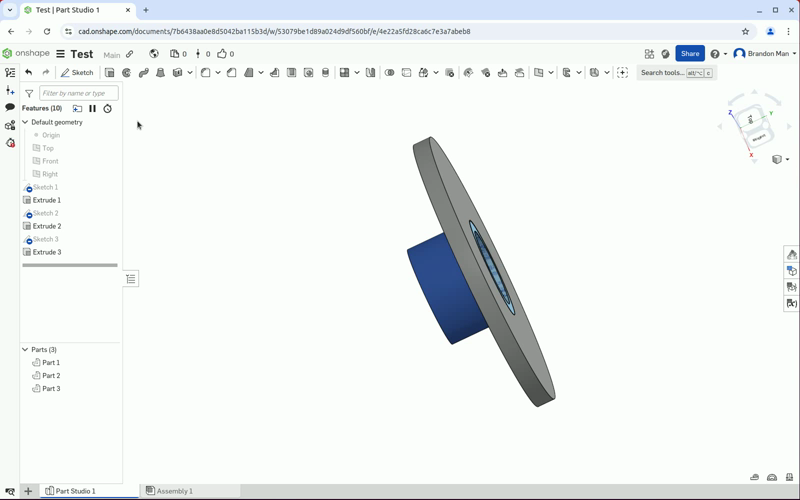
key(up, 2)
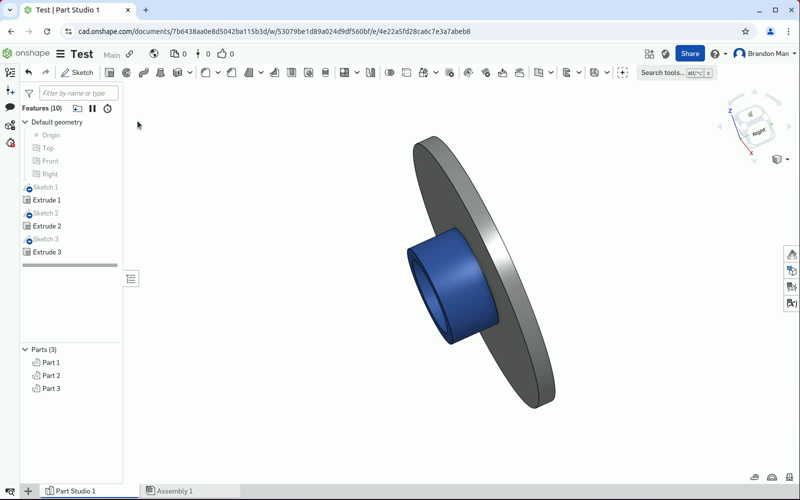
key(right, 2)
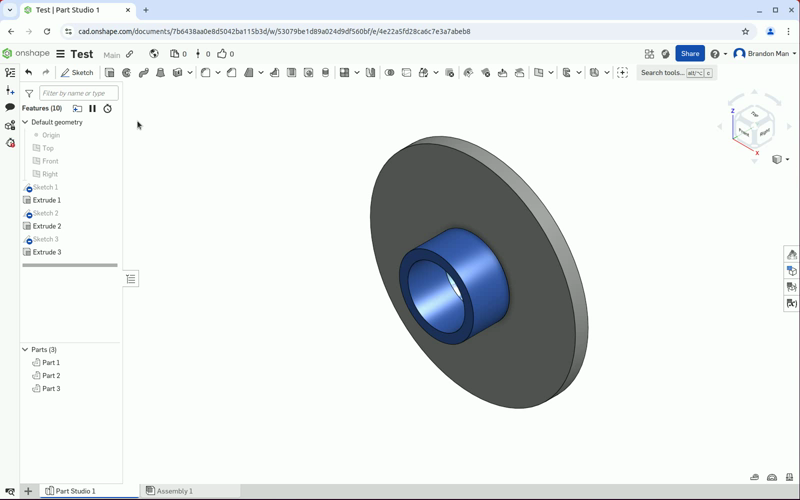
mouse_move(73, 189)
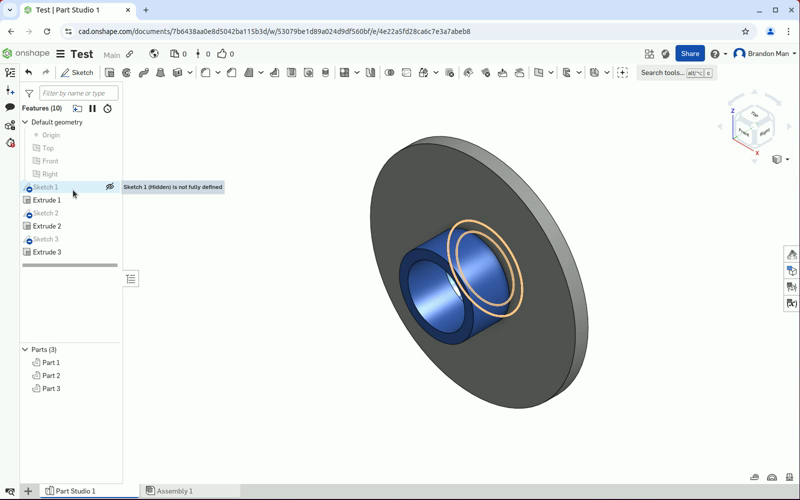
click(73, 189)